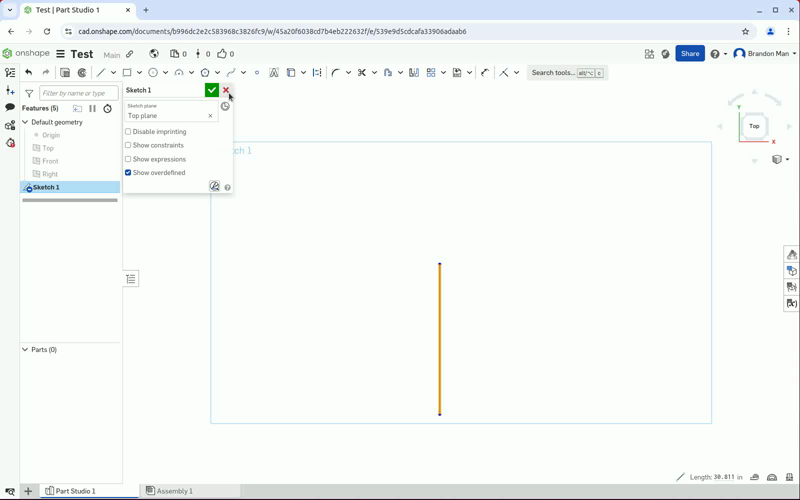
key(shift+h)
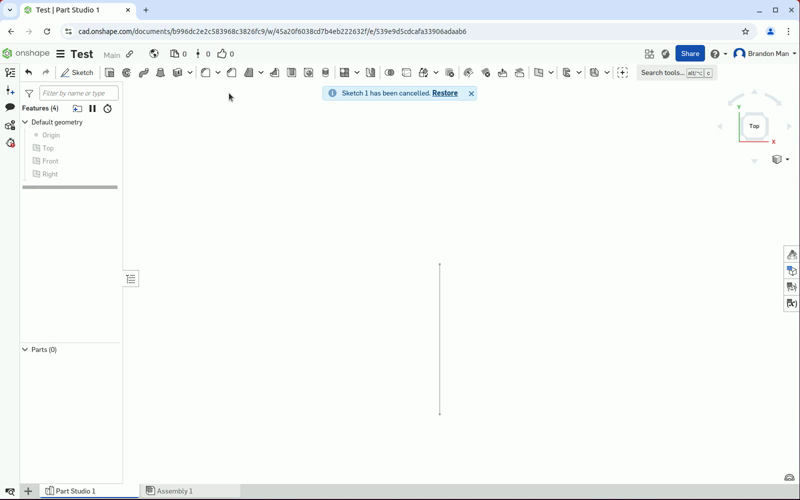
mouse_move(73, 352)
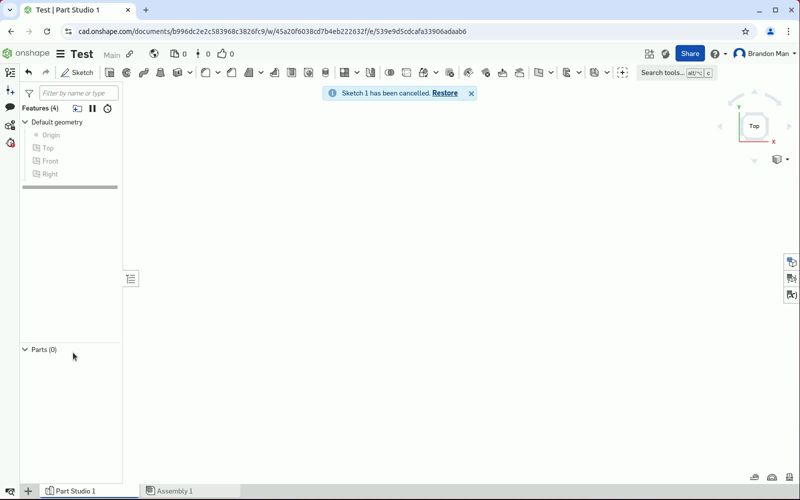
key(y)
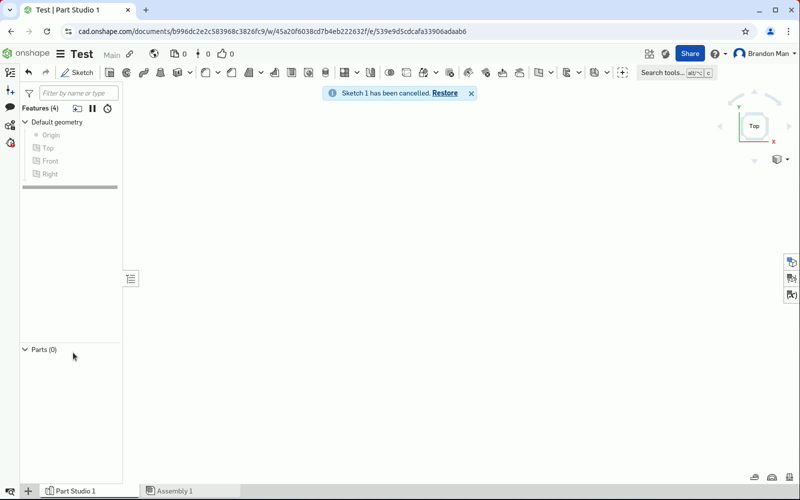
key(shift+p)
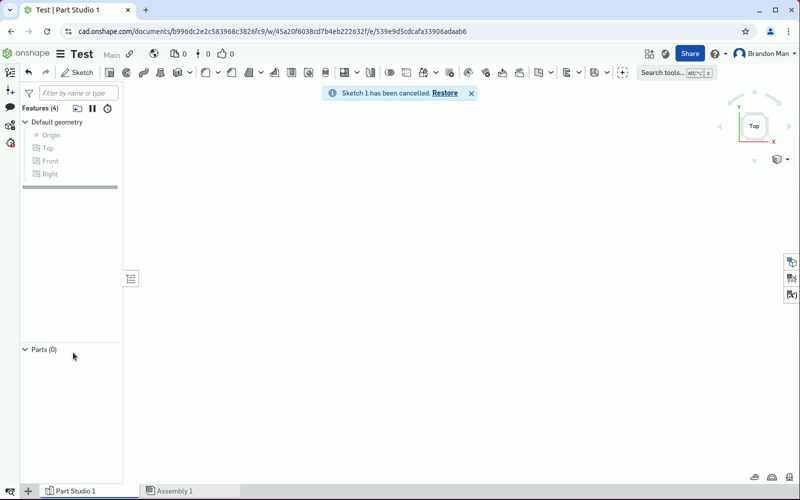
key(space)
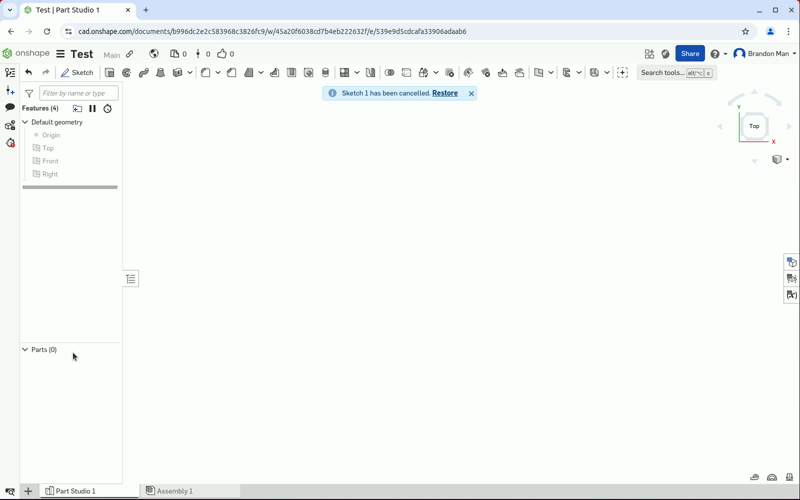
key_down(shift)
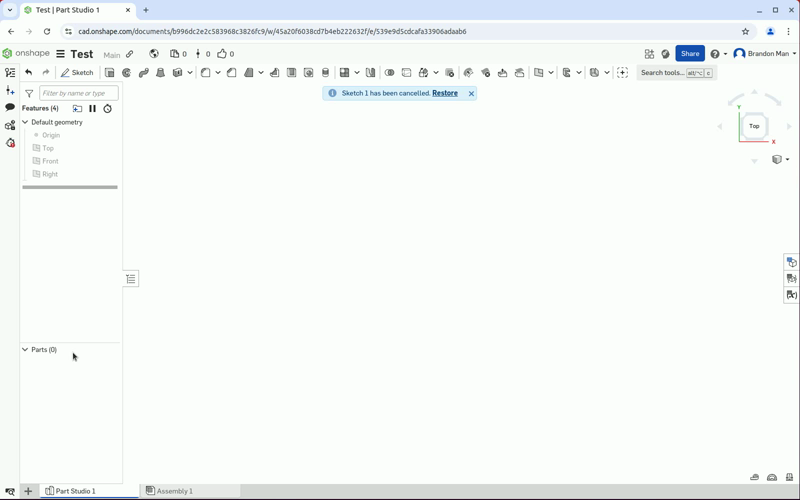
key(up)
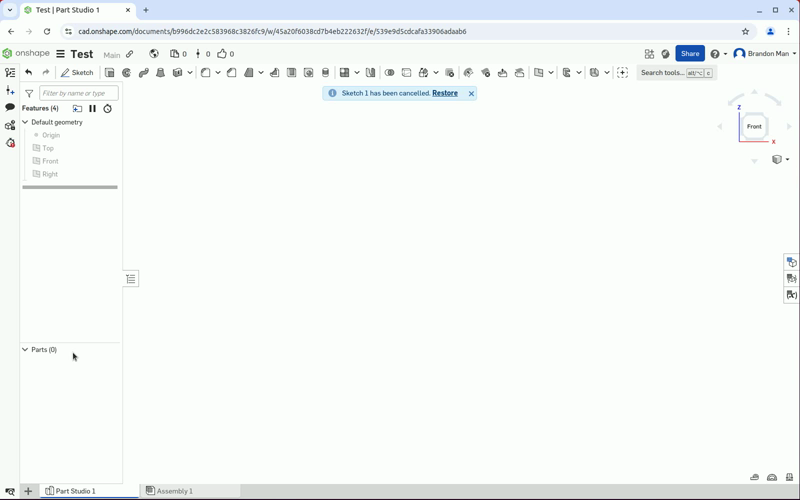
key_up(shift)
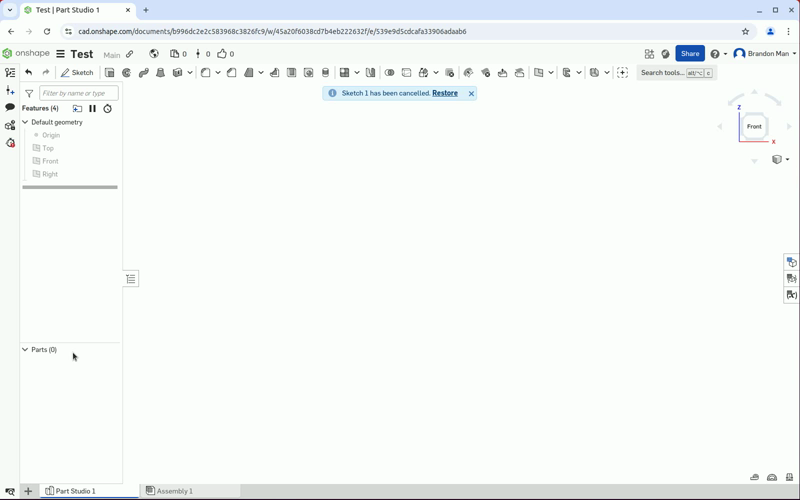
key(space)
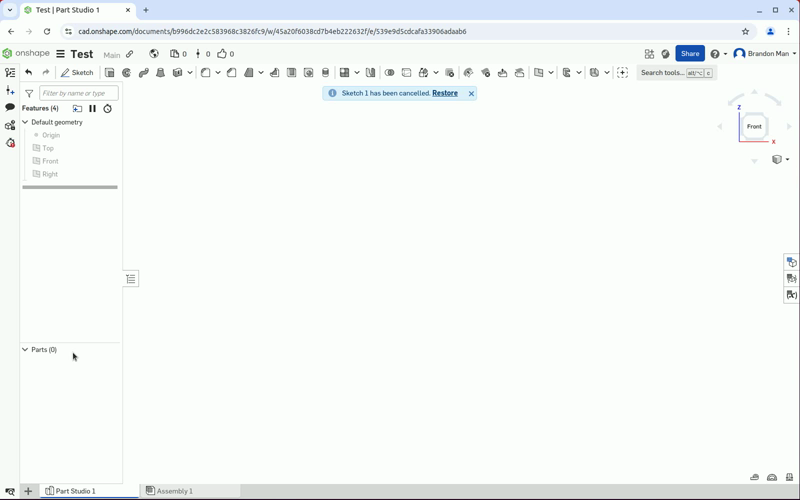
key_down(shift)
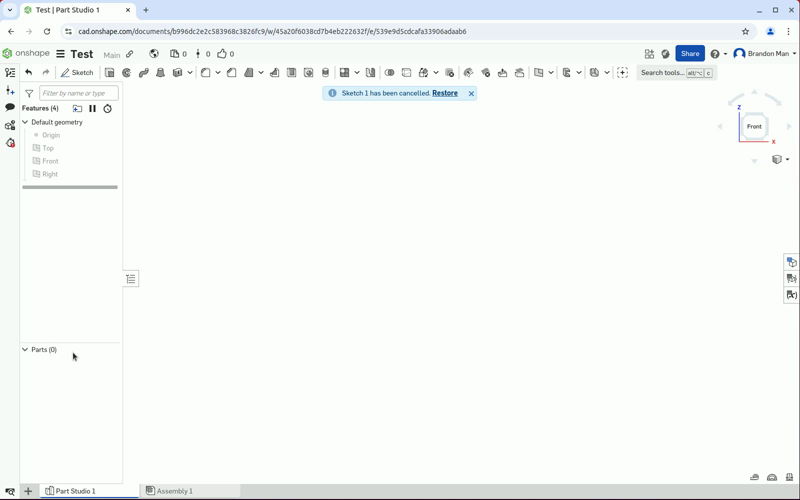
key(left)
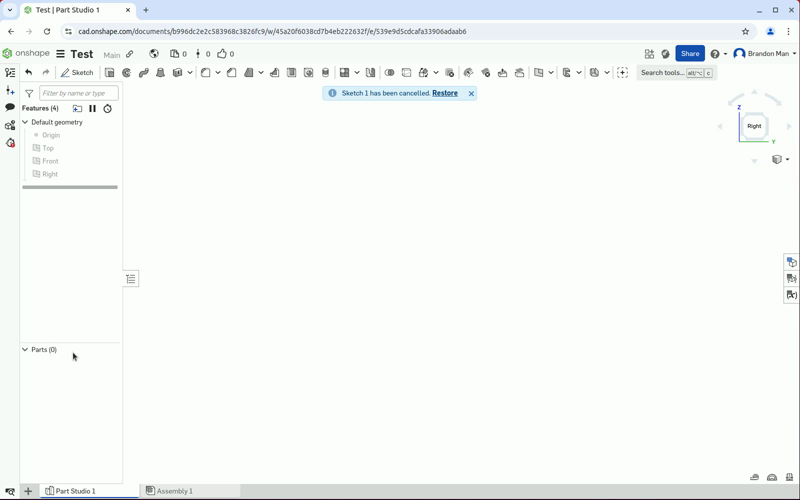
key_up(shift)
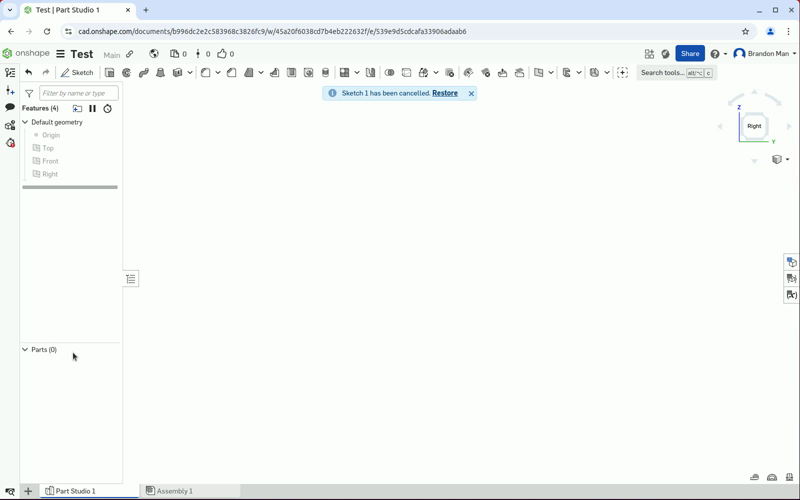
mouse_move(73, 352)
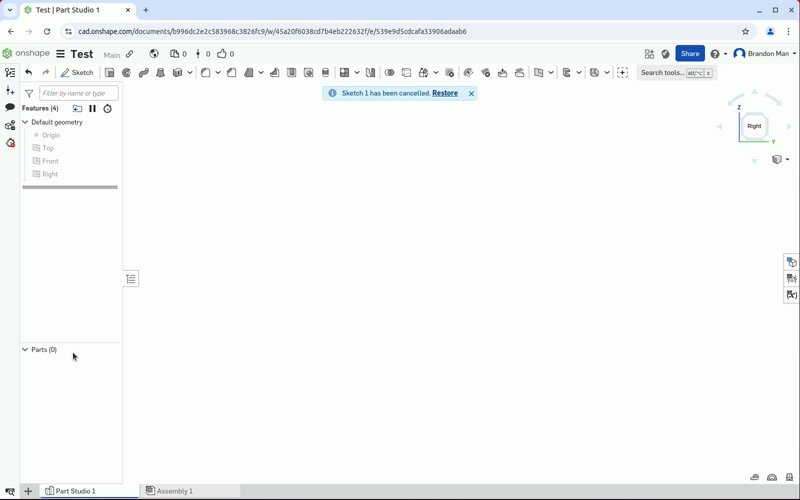
key(shift+y)
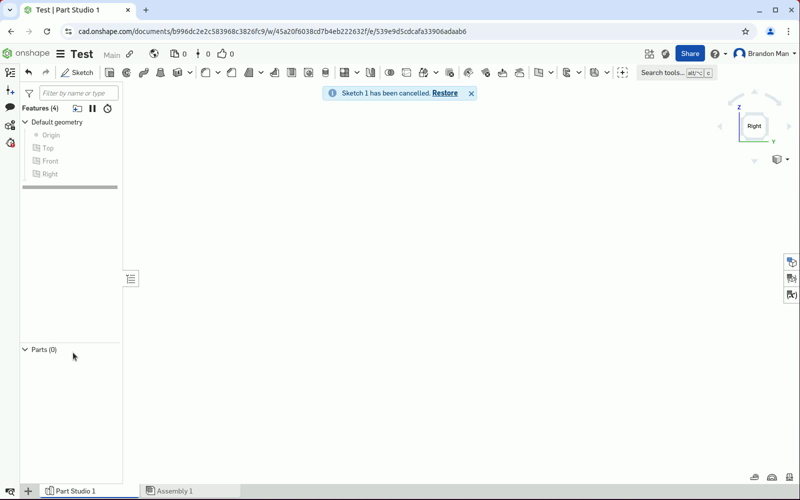
key(shift+s)
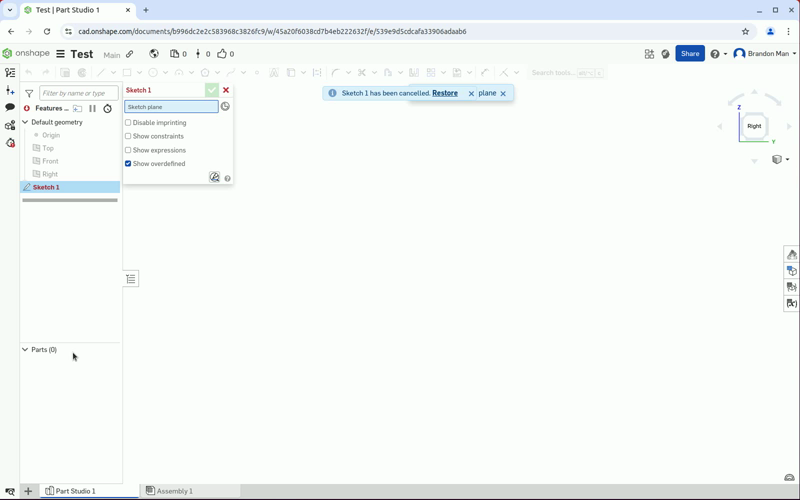
mouse_move(73, 176)
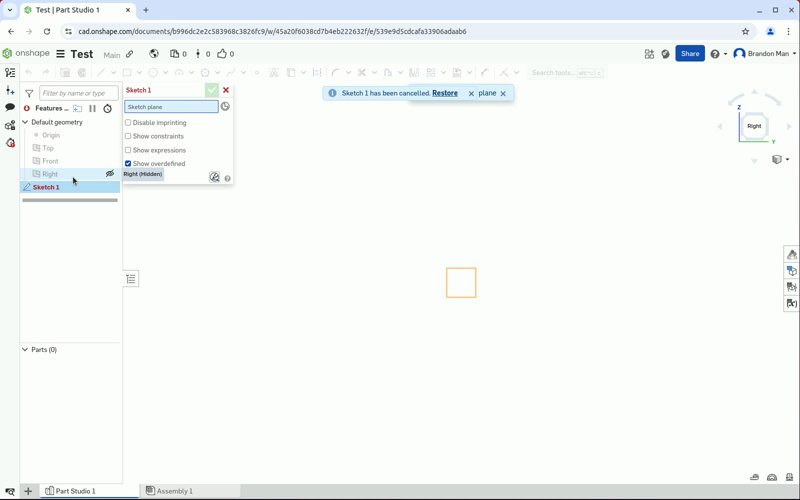
click(73, 176)
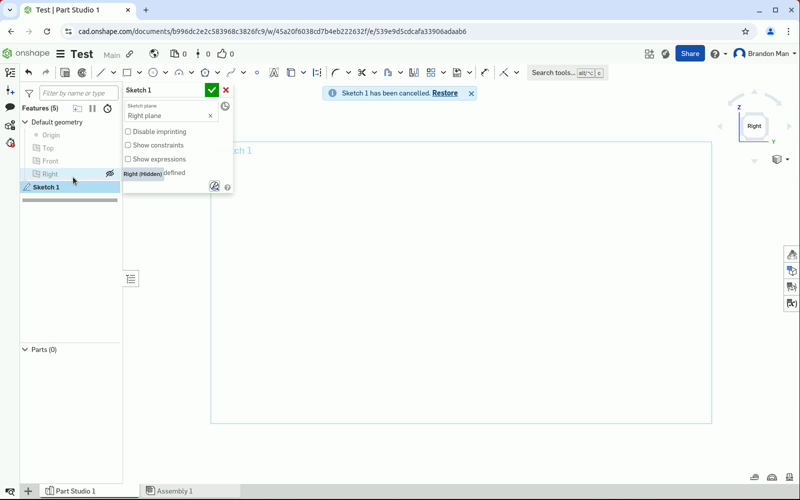
mouse_move(73, 352)
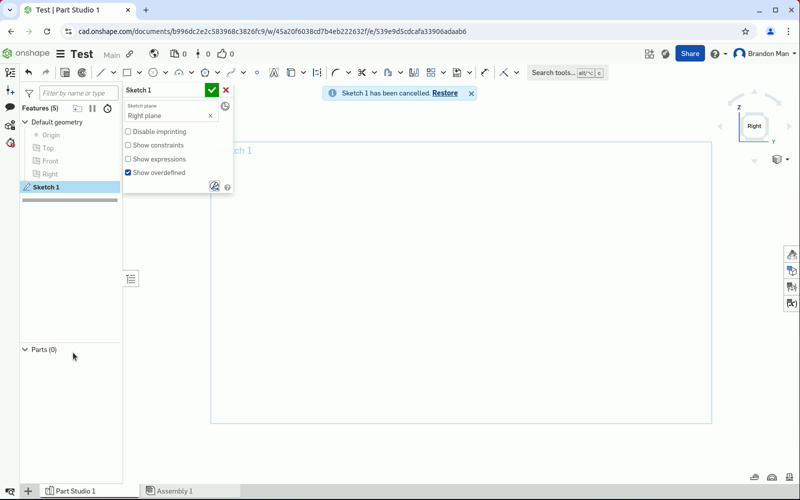
key(y)
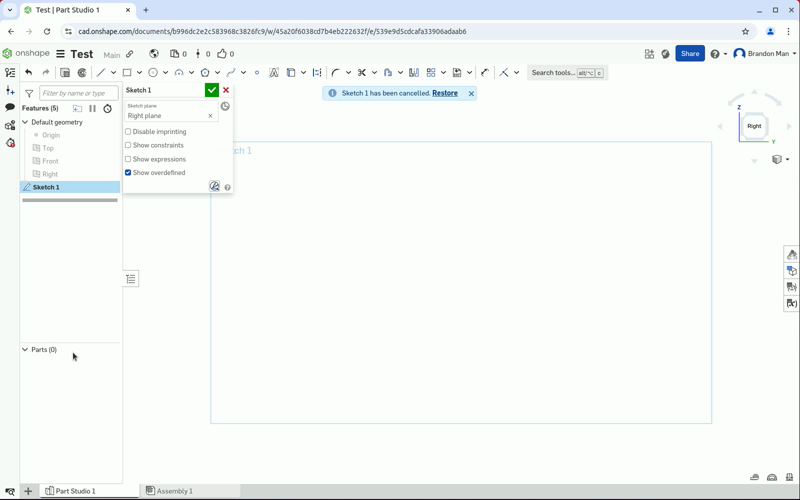
key(l)
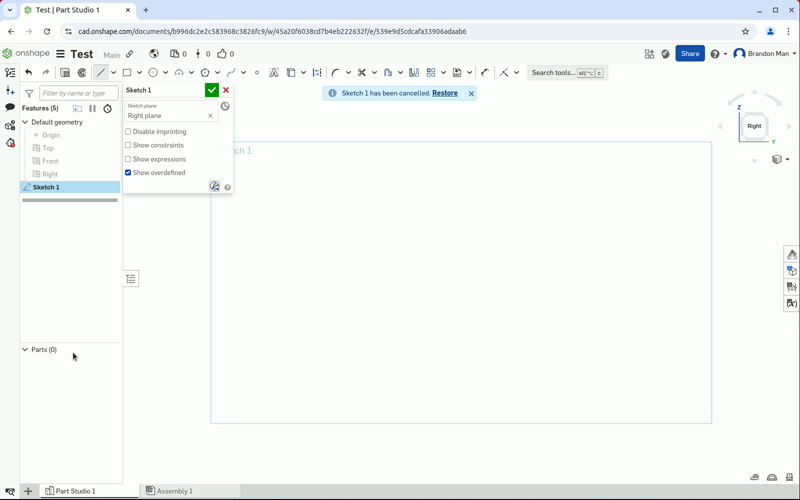
key_down(shift)
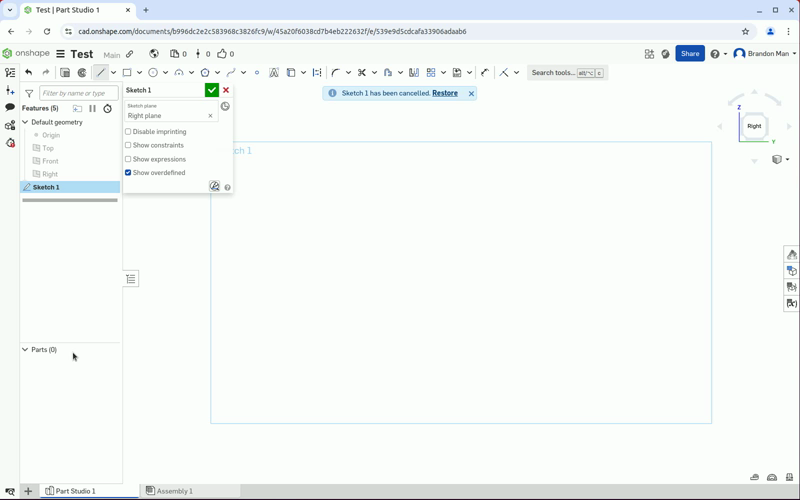
mouse_move(460, 282)
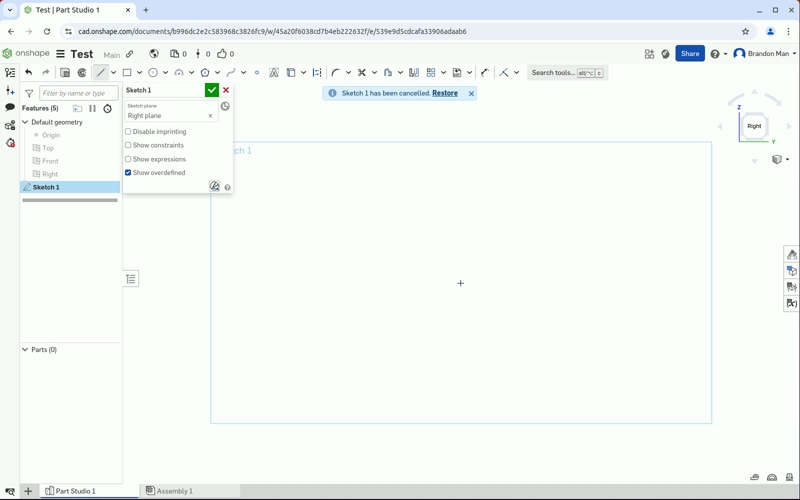
click(460, 282)
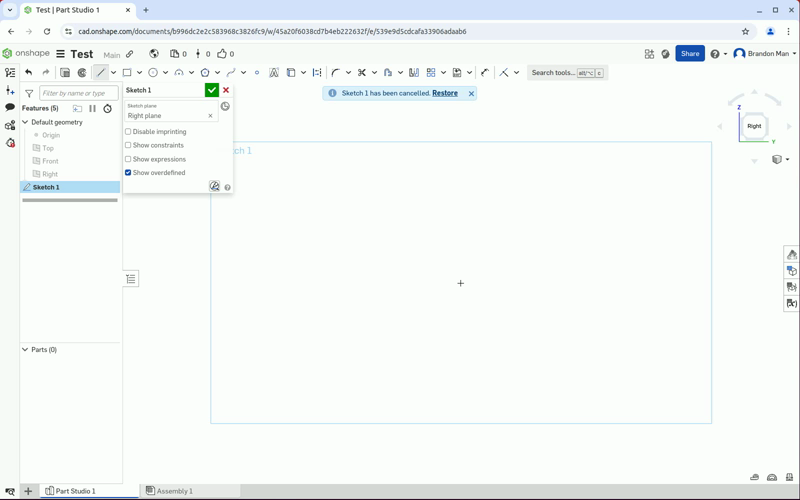
key_up(shift)
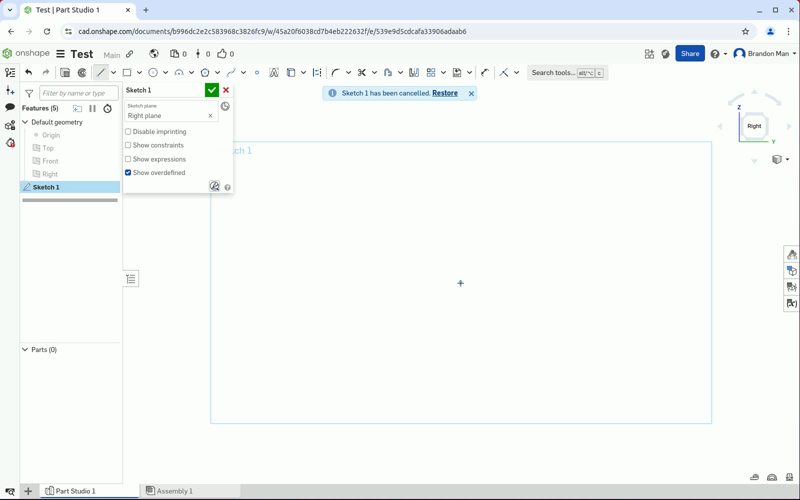
key_down(shift)
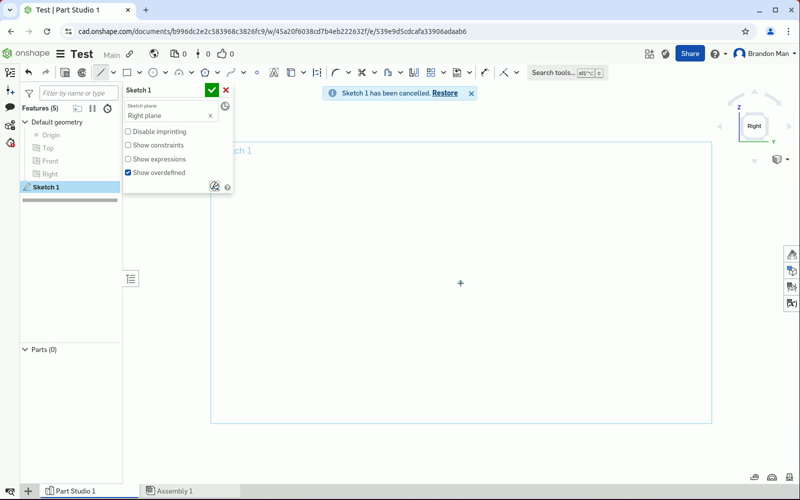
mouse_move(535, 282)
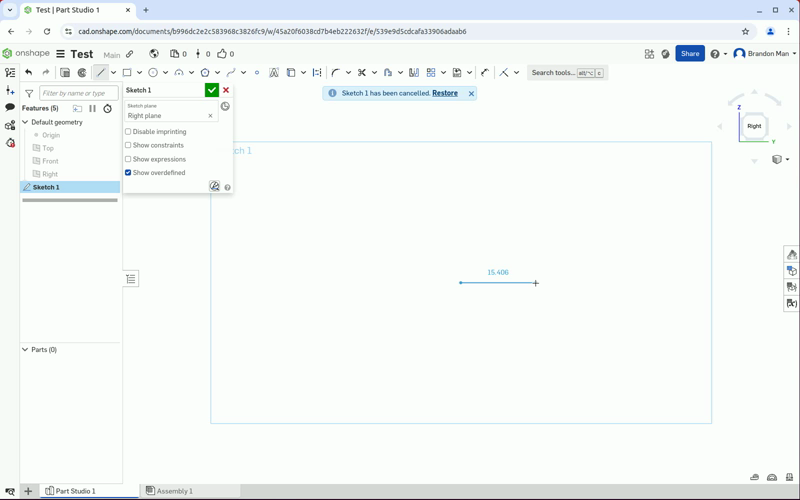
click(535, 282)
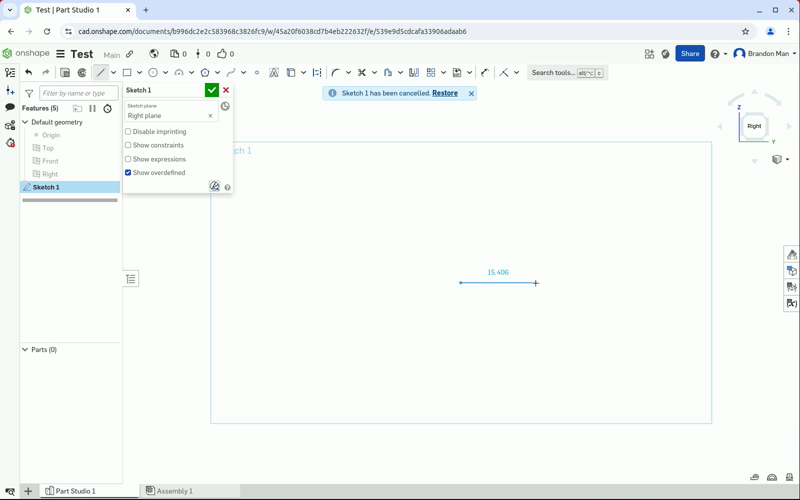
key_up(shift)
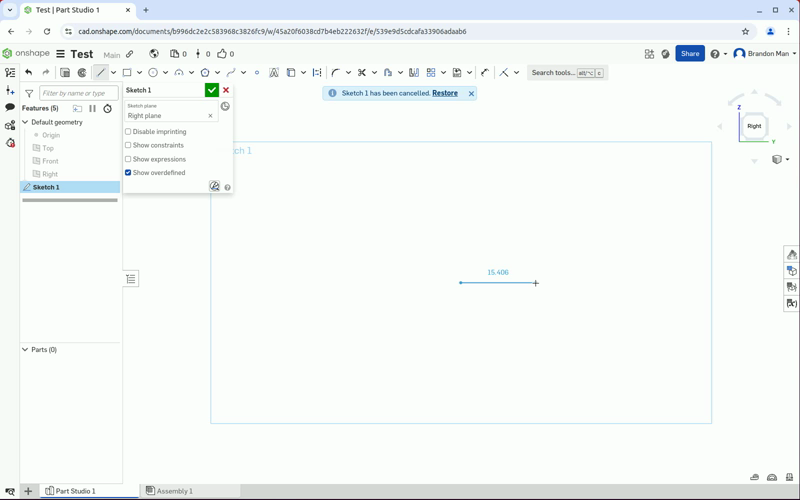
key_down(shift)
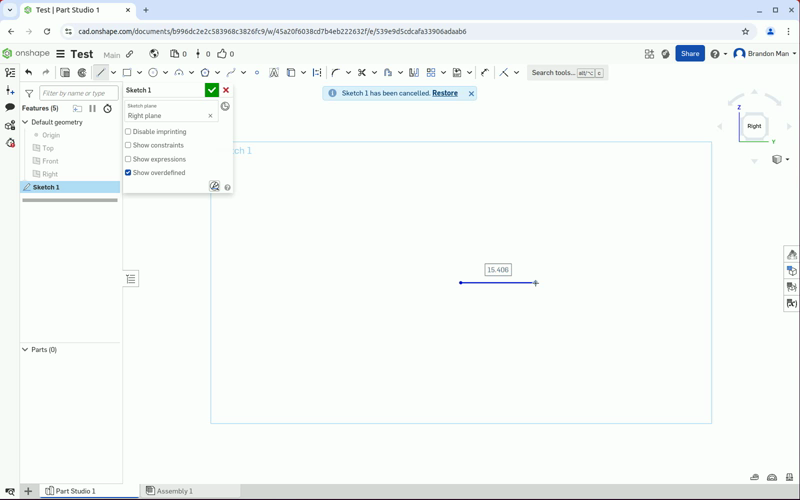
mouse_move(535, 189)
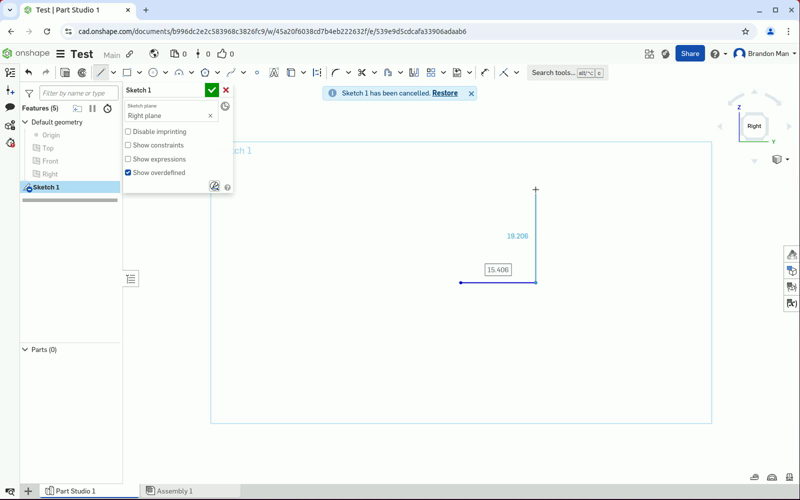
click(535, 189)
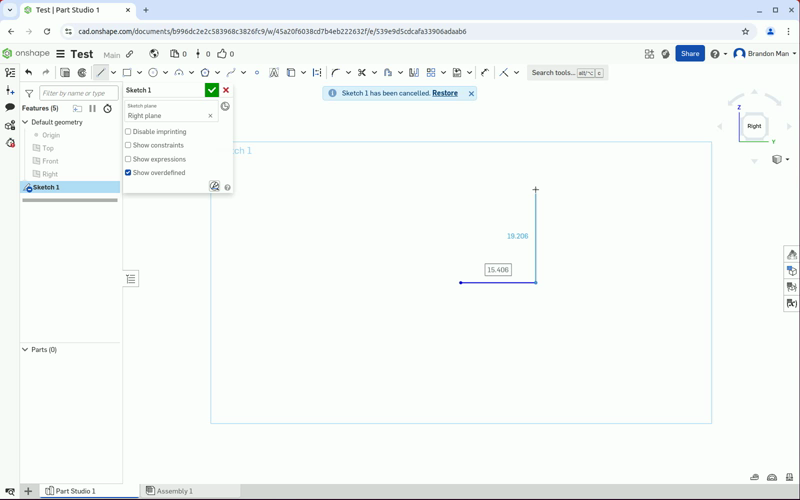
key_up(shift)
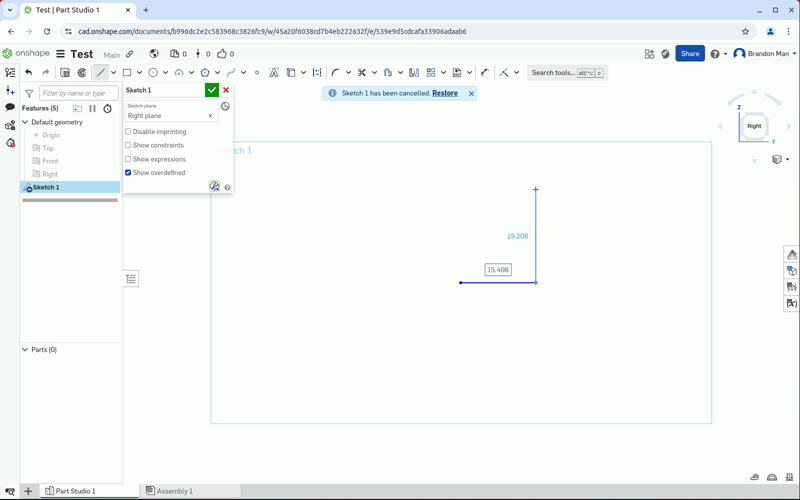
key_down(shift)
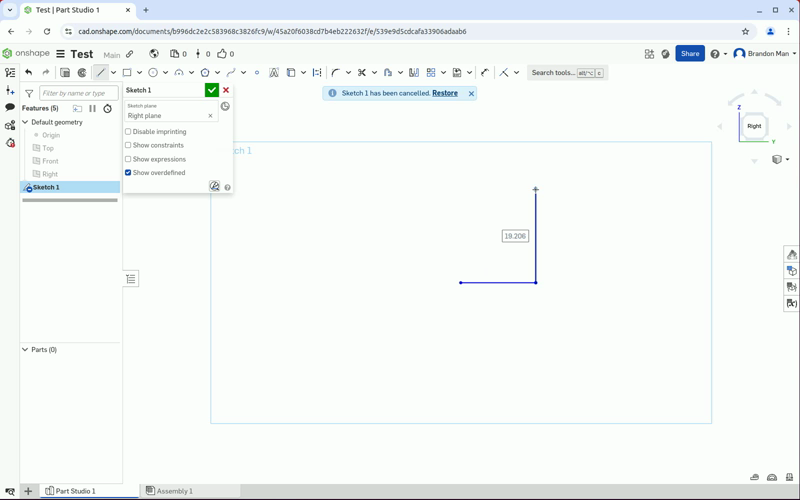
mouse_move(565, 189)
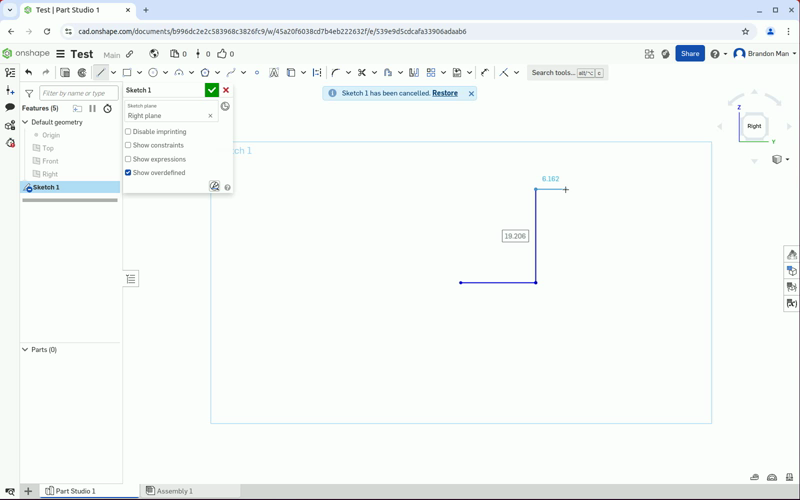
mouse_move(517, 189)
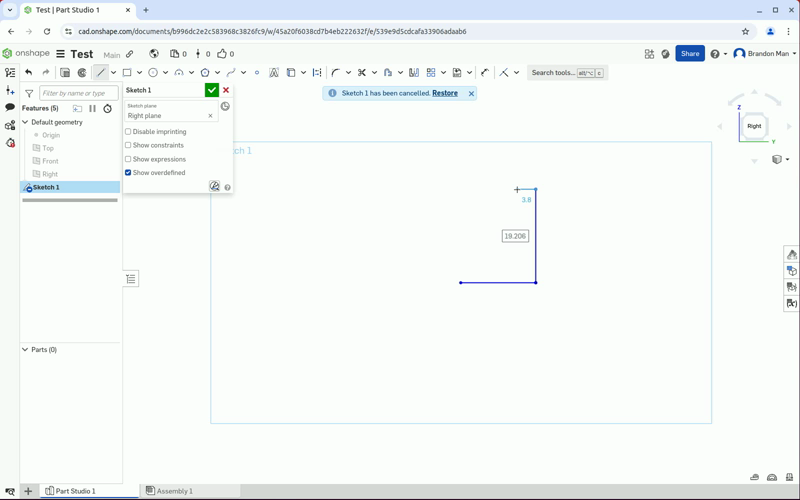
click(517, 189)
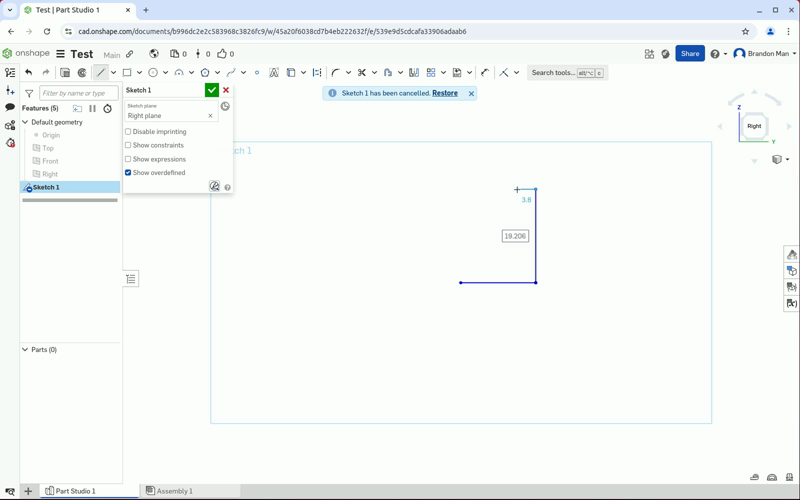
key_up(shift)
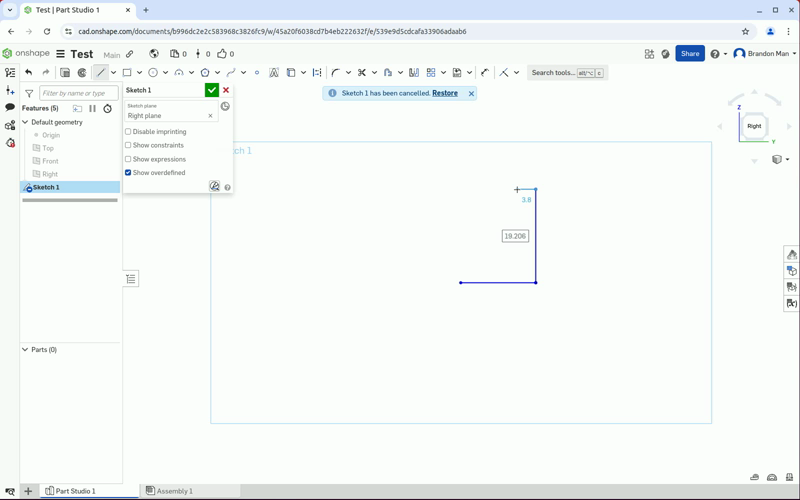
key_down(shift)
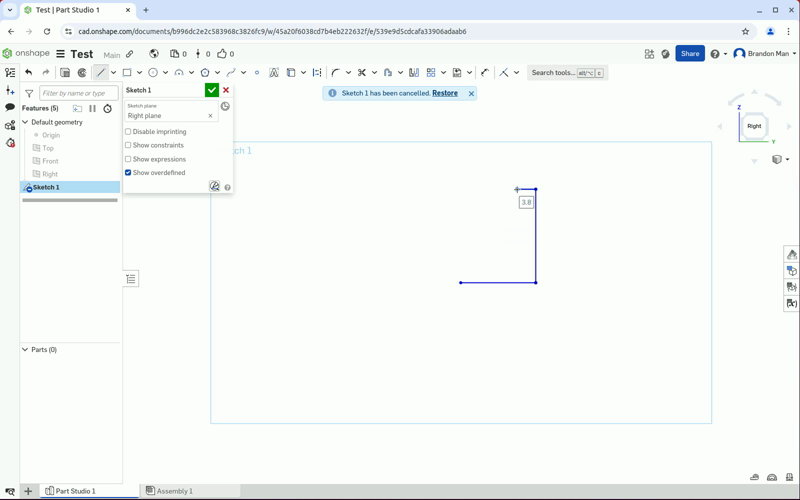
mouse_move(547, 189)
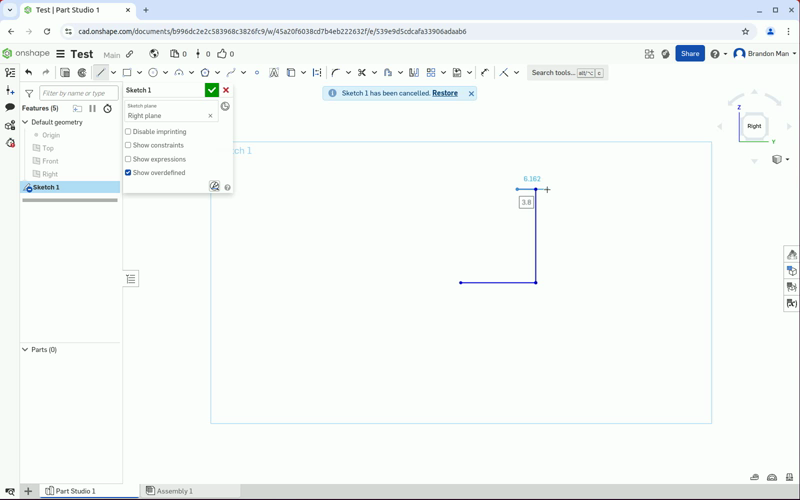
mouse_move(517, 207)
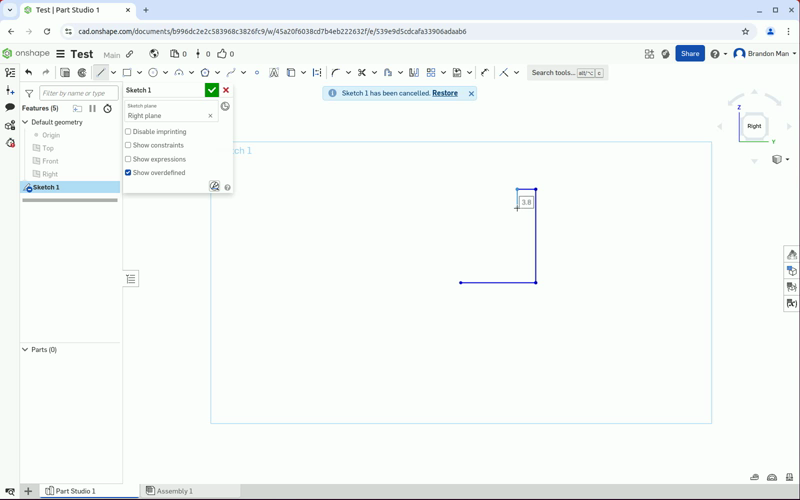
click(517, 207)
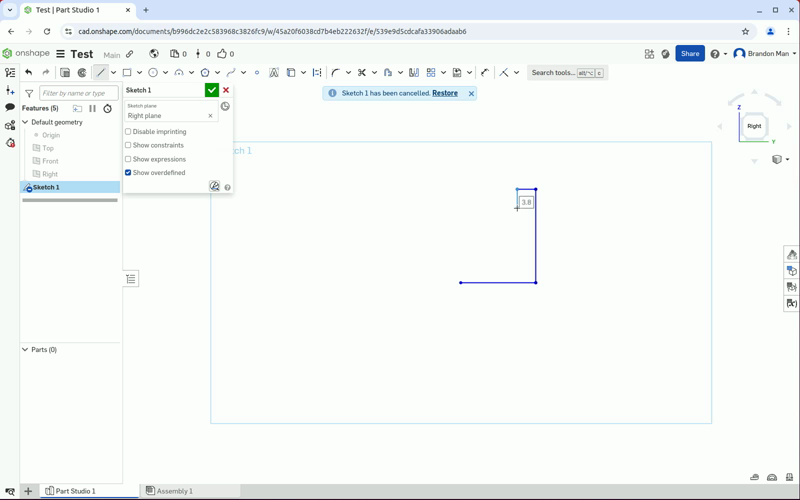
key_up(shift)
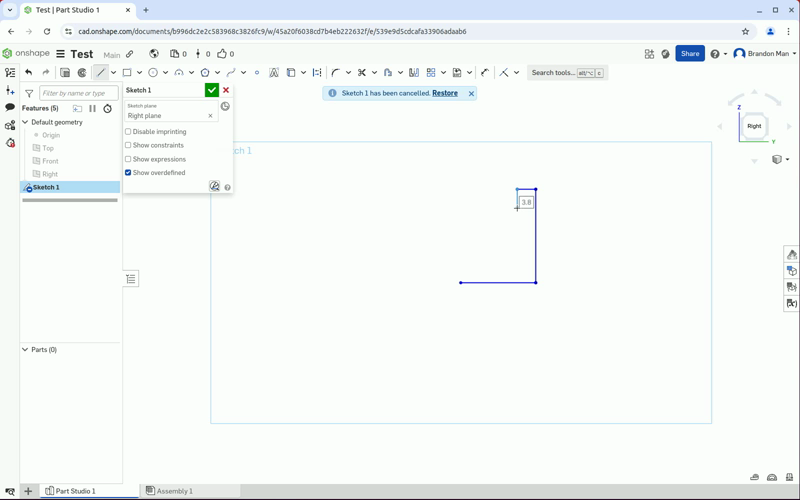
key_down(shift)
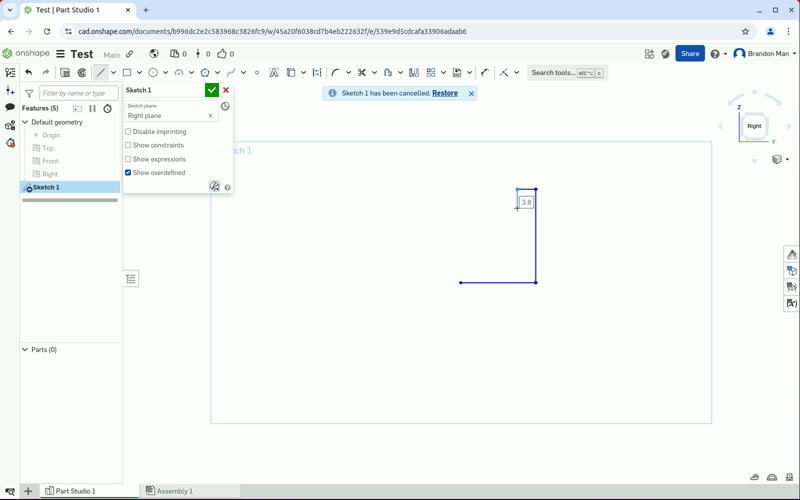
mouse_move(547, 207)
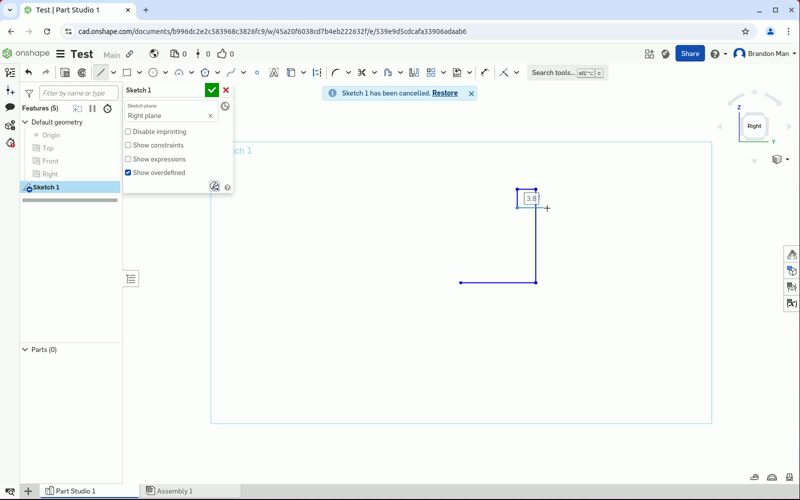
mouse_move(479, 207)
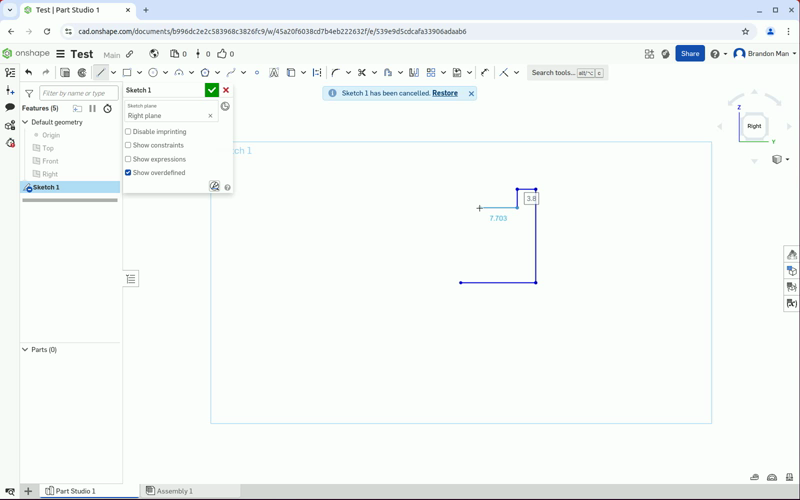
click(479, 207)
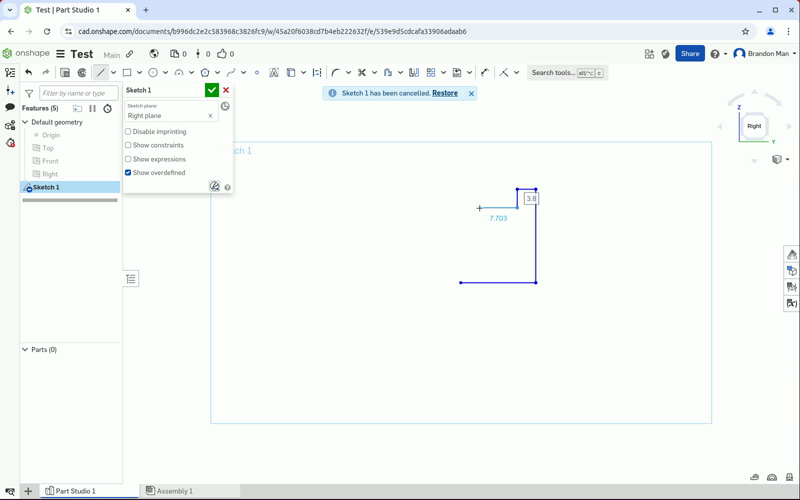
key_up(shift)
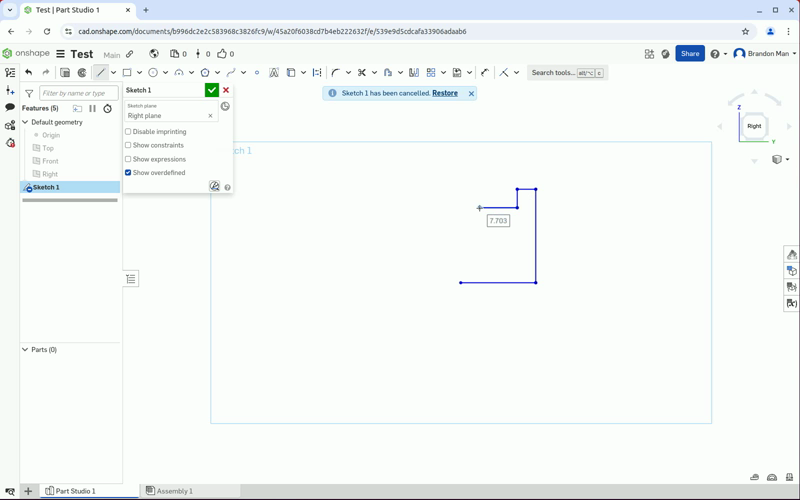
key_down(shift)
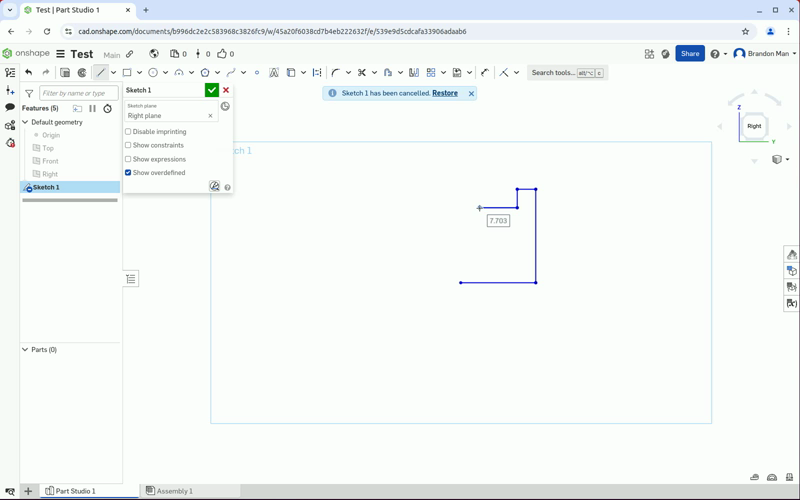
mouse_move(509, 207)
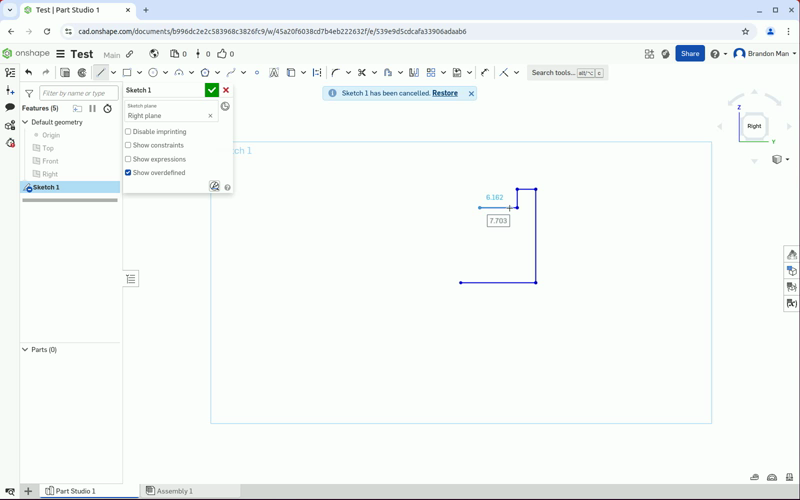
mouse_move(479, 189)
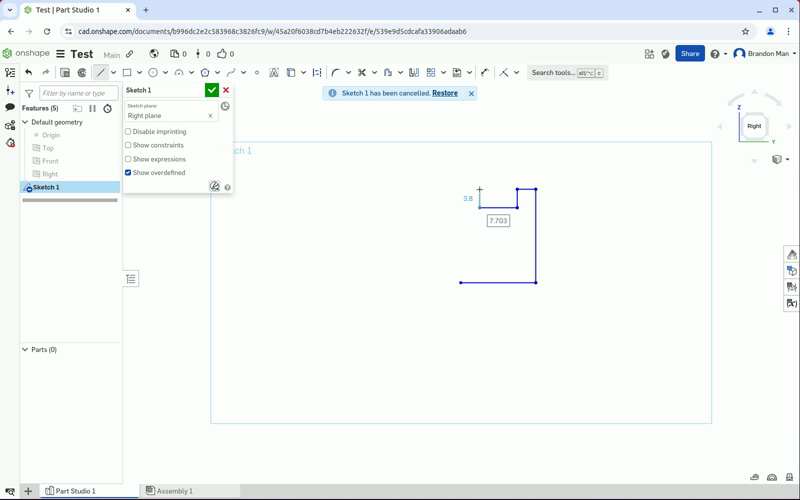
click(479, 189)
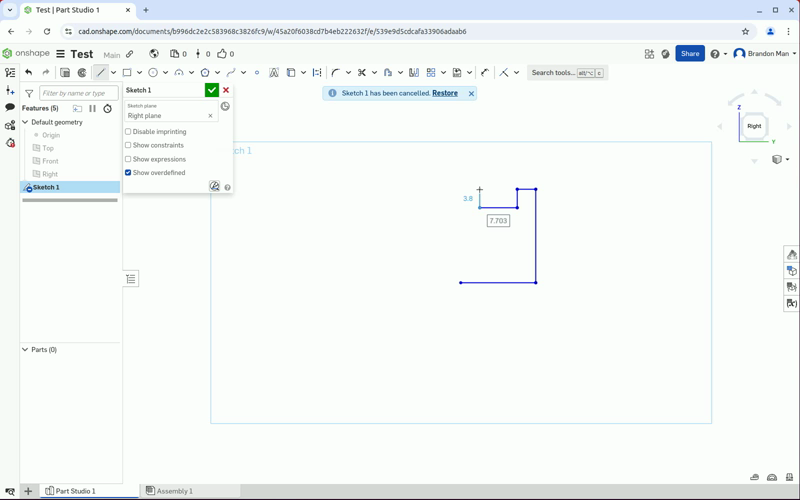
key_up(shift)
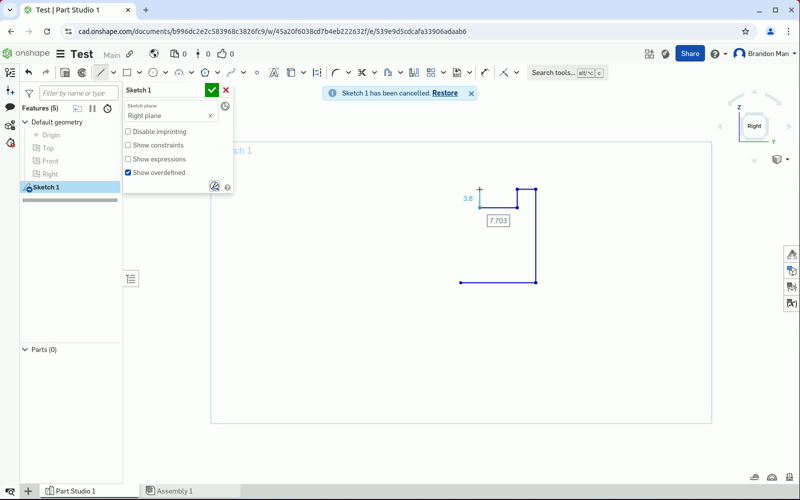
key_down(shift)
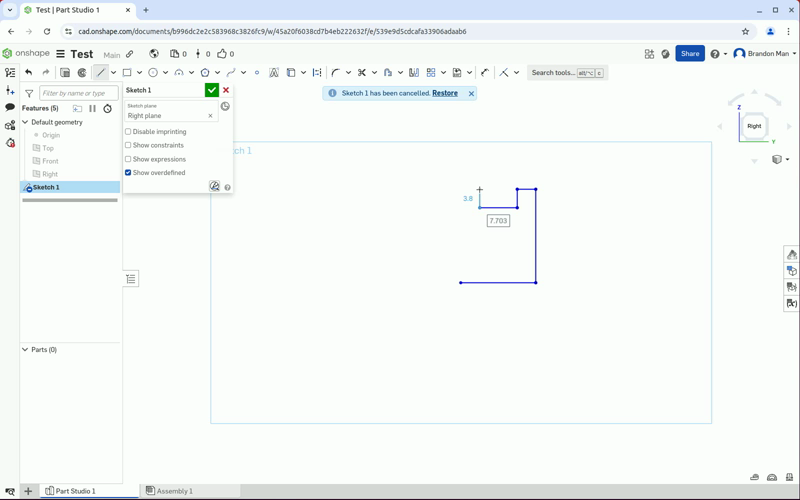
mouse_move(509, 189)
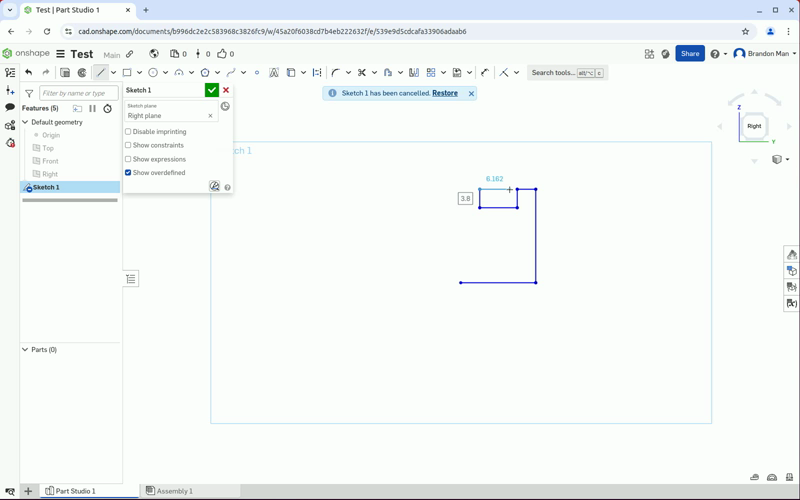
mouse_move(460, 189)
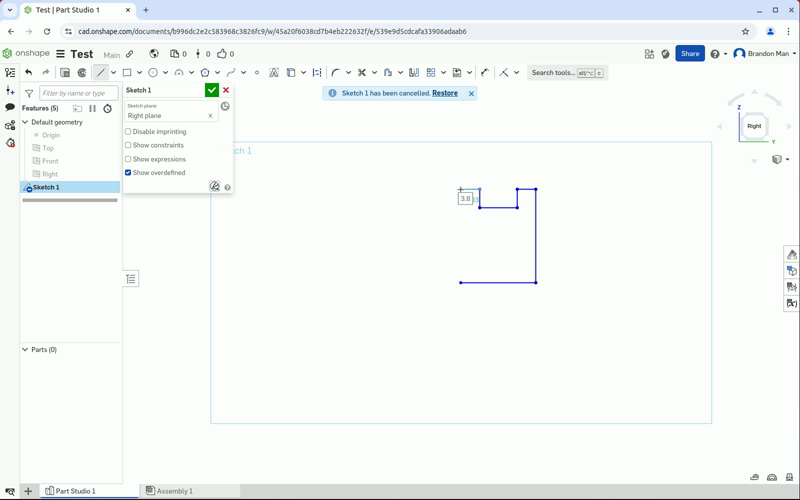
click(460, 189)
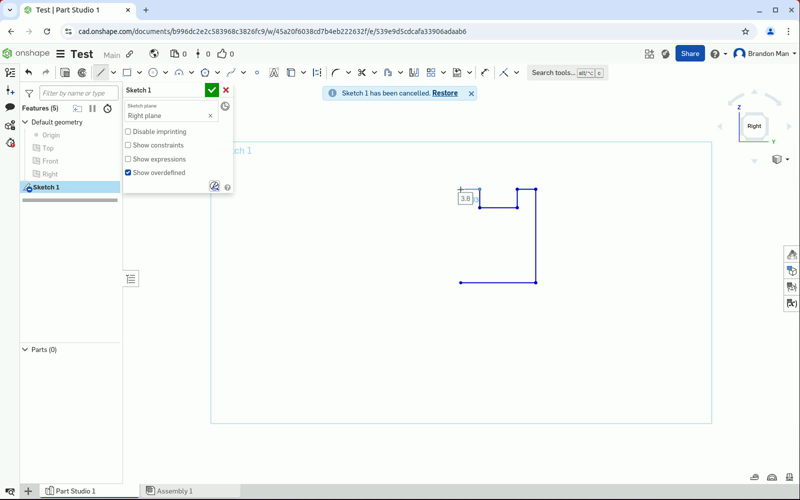
key_up(shift)
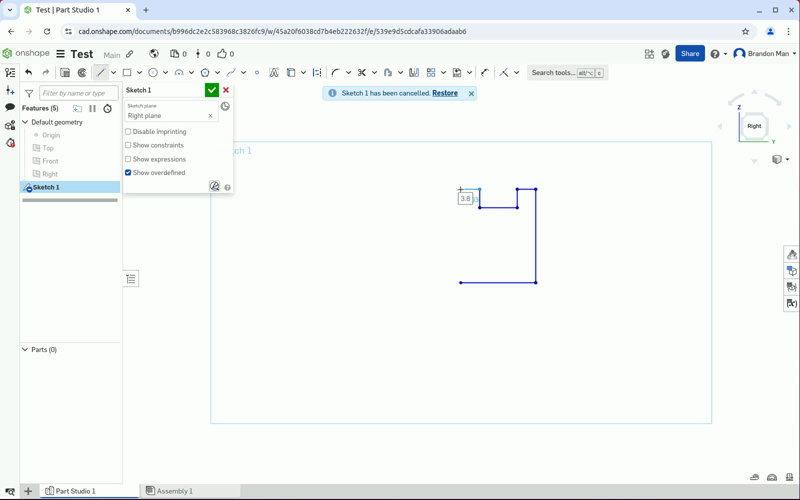
key_down(shift)
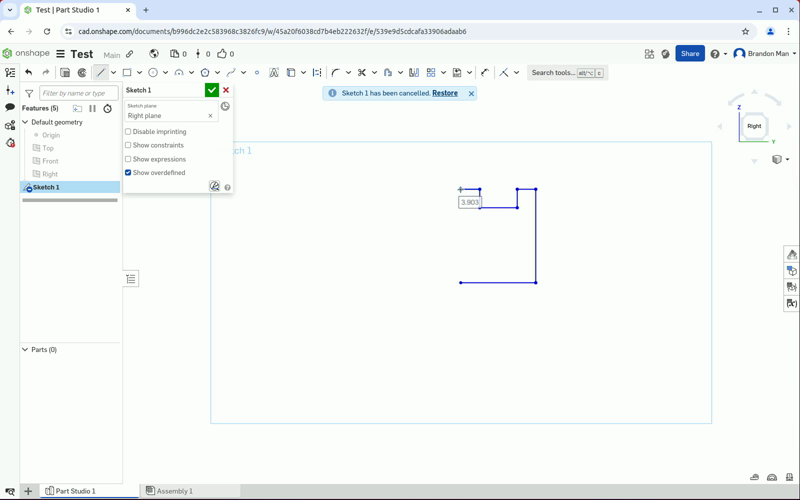
mouse_move(460, 282)
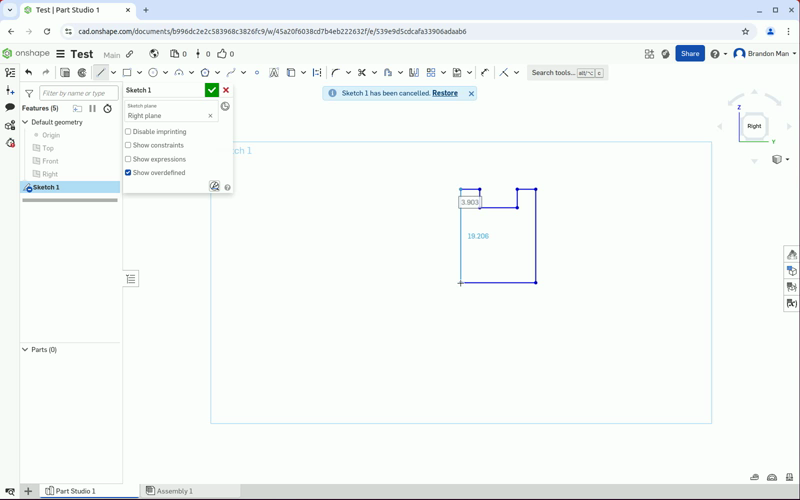
key_up(shift)
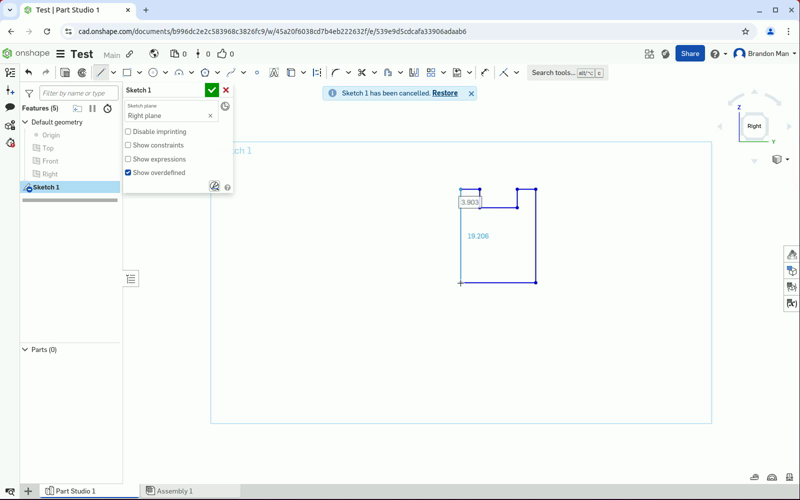
click(460, 282)
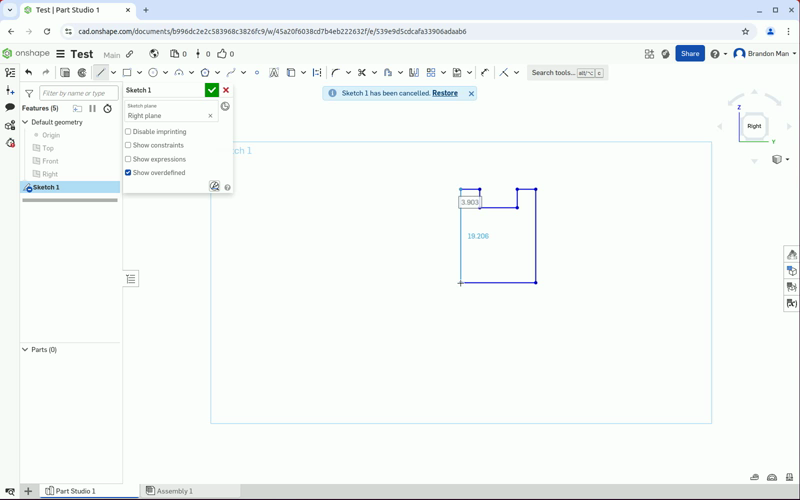
key(esc)
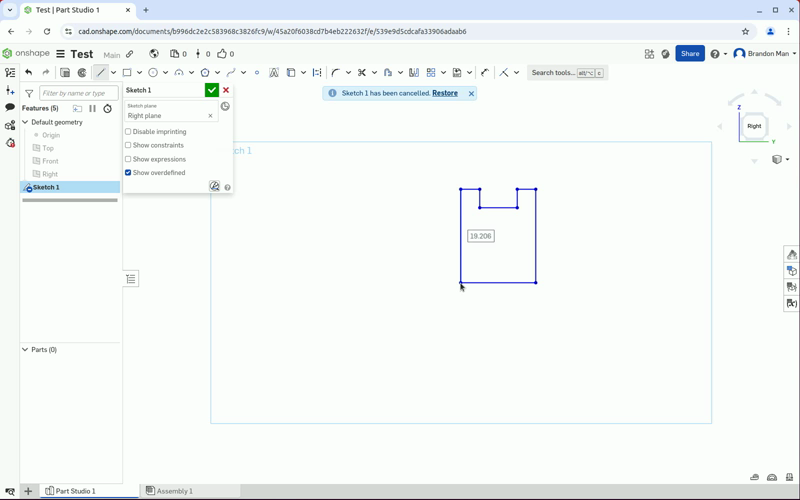
mouse_move(507, 256)
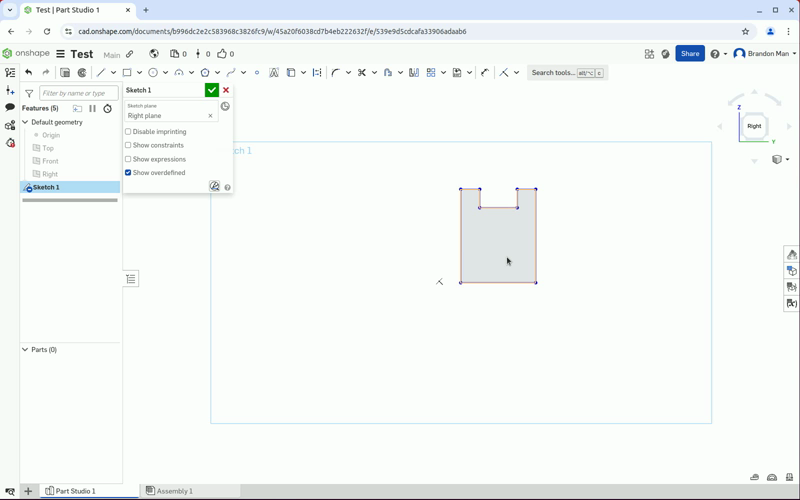
click(507, 256)
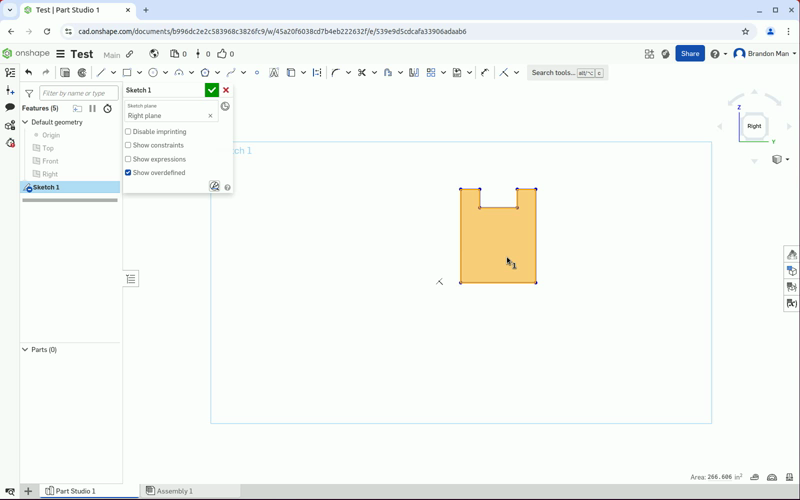
mouse_move(73, 352)
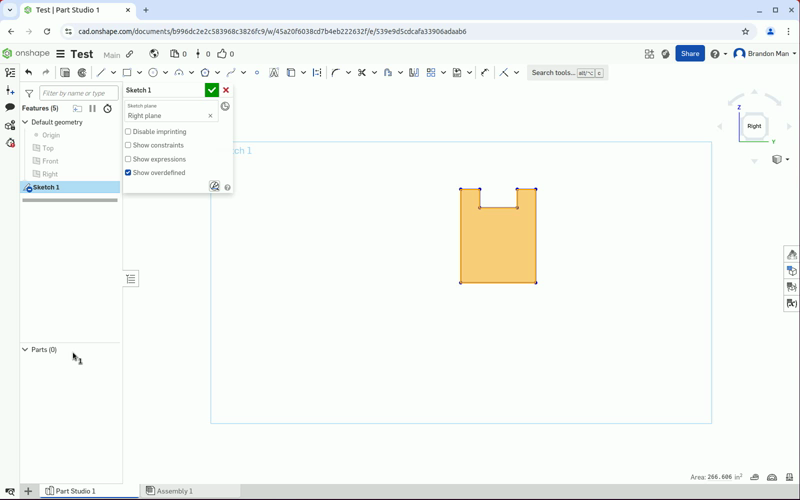
key(shift+y)
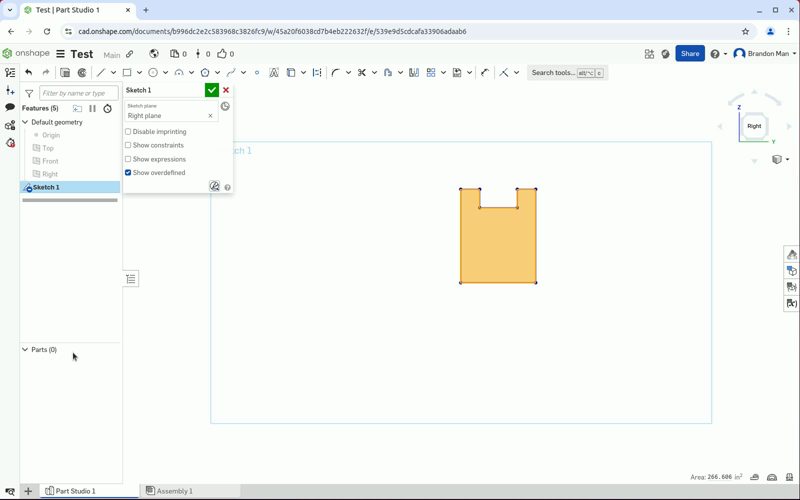
key(shift+e)
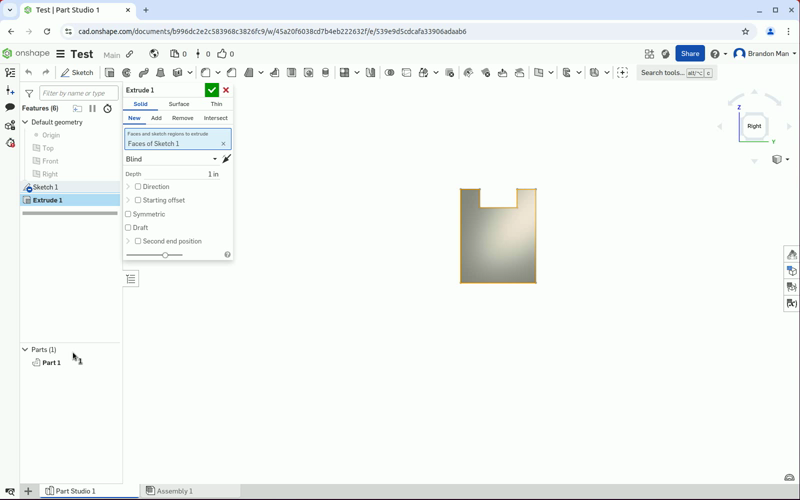
mouse_move(143, 106)
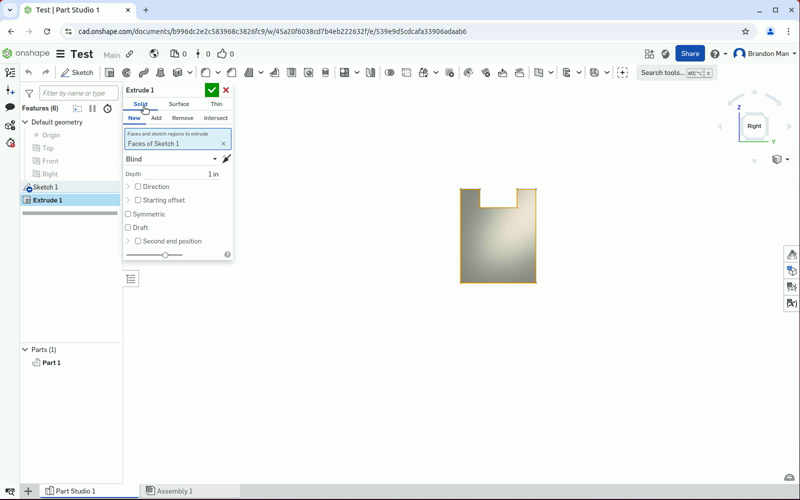
click(143, 106)
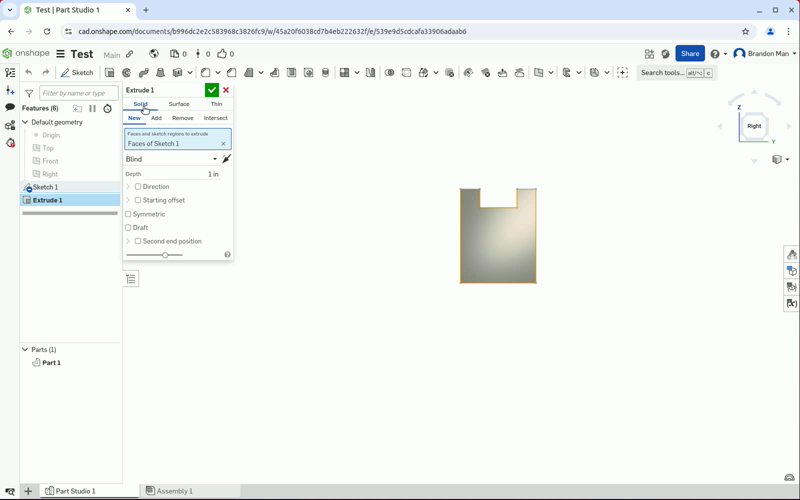
mouse_move(137, 120)
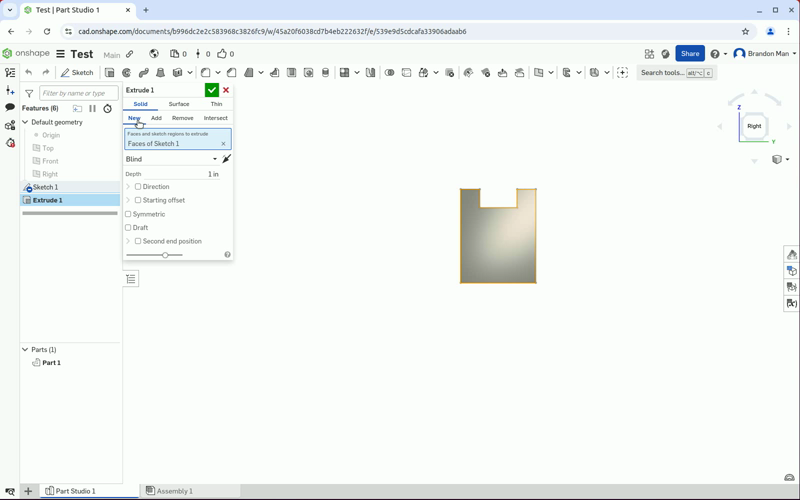
click(137, 120)
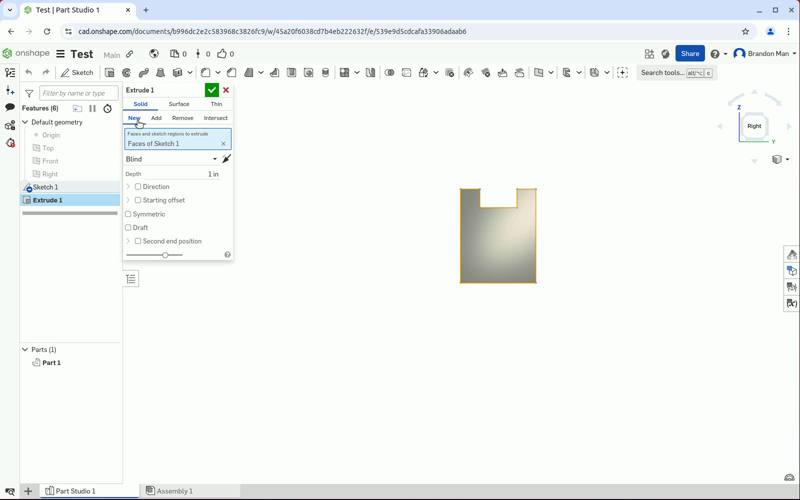
key(tab, 4)
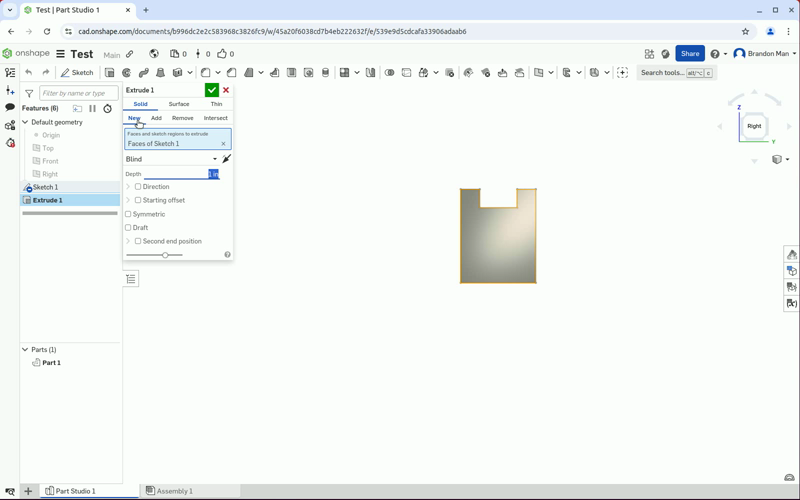
text(23.108)
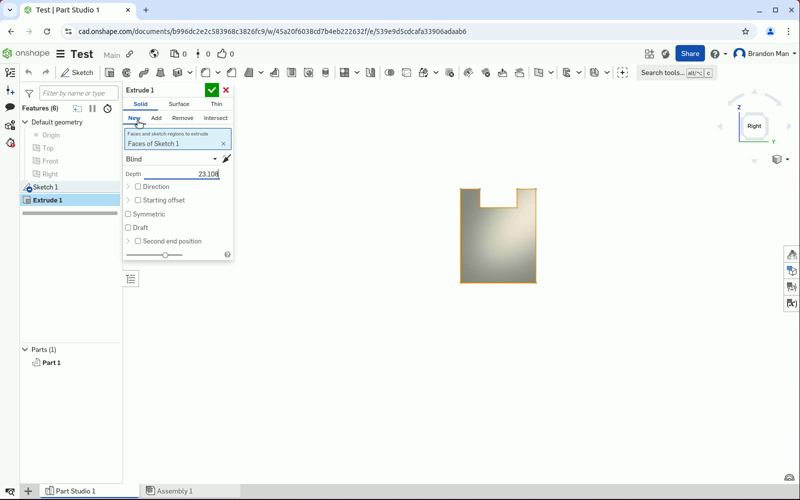
key(enter)
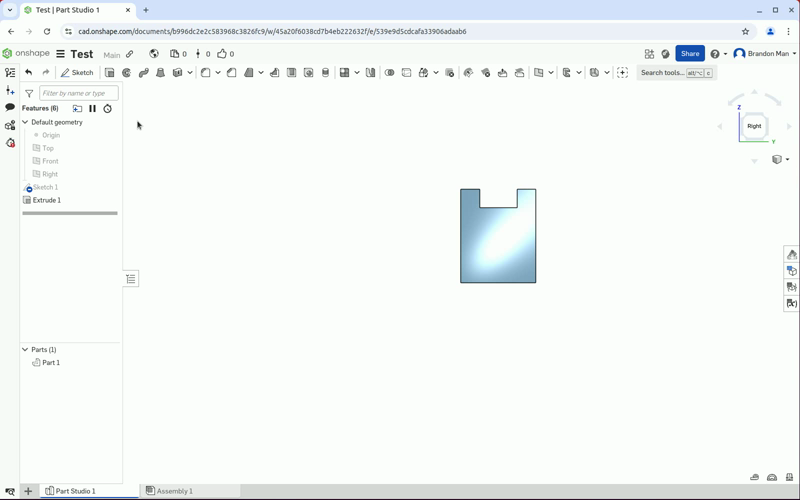
key(shift+h)
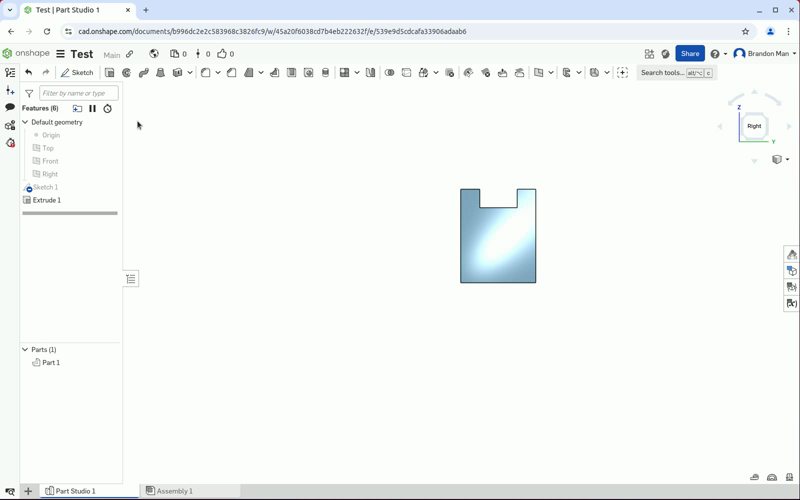
key(shift+h)
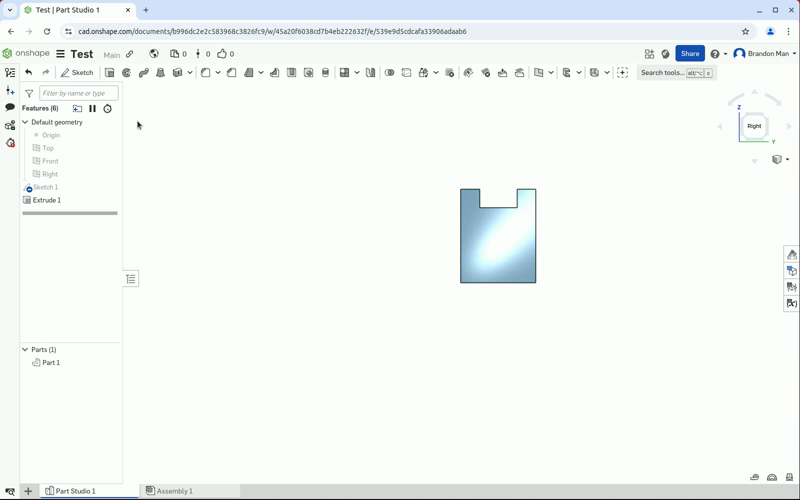
mouse_move(73, 189)
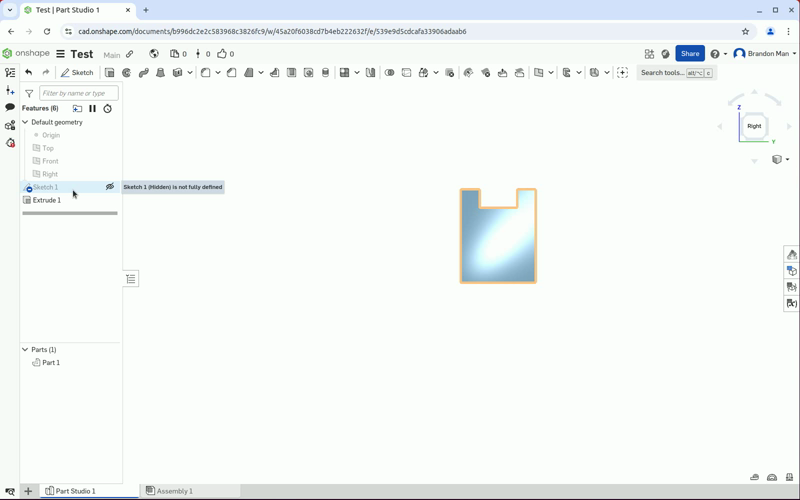
click(73, 189)
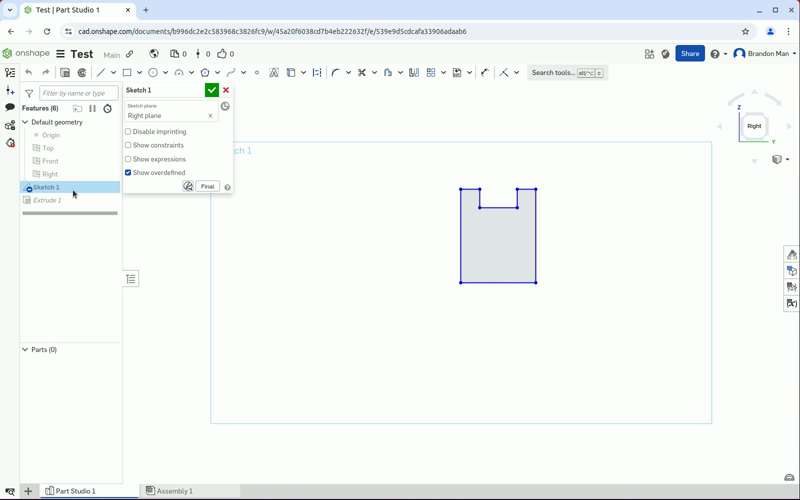
mouse_move(229, 92)
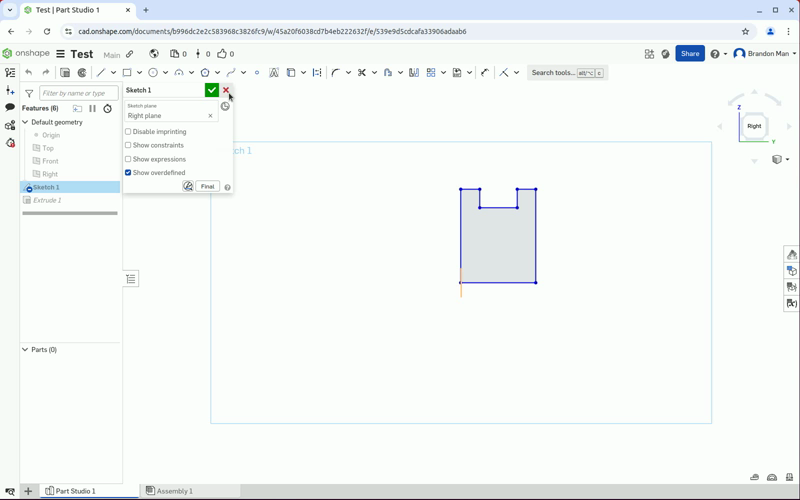
click(229, 92)
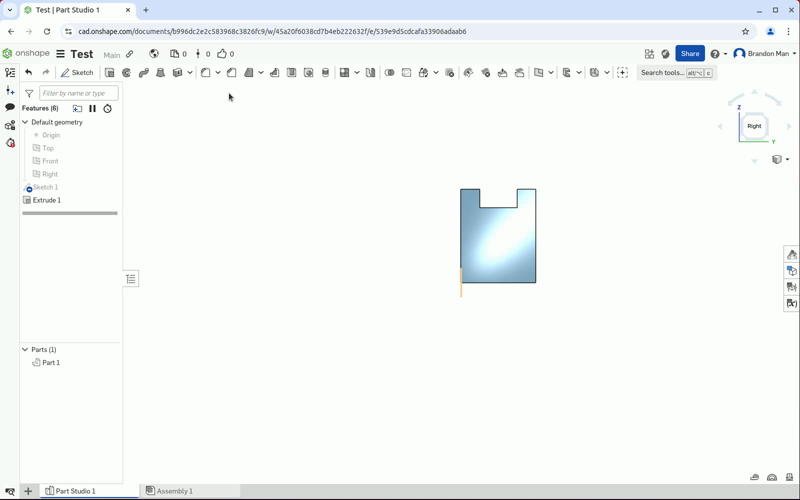
mouse_move(73, 352)
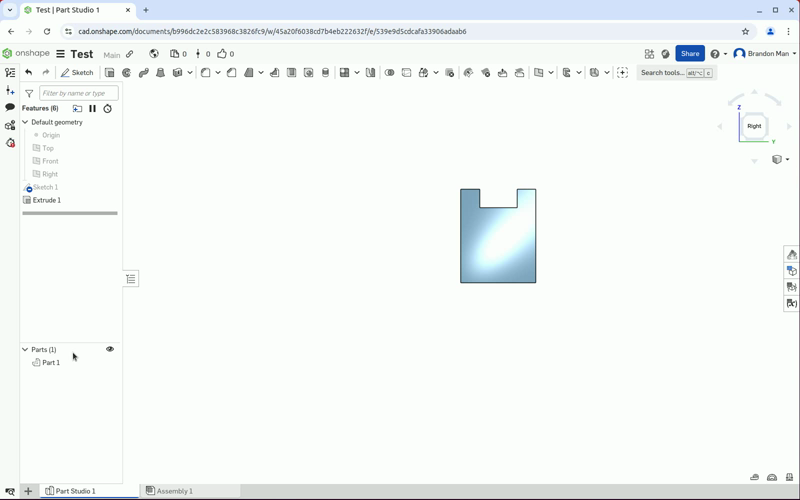
key(y)
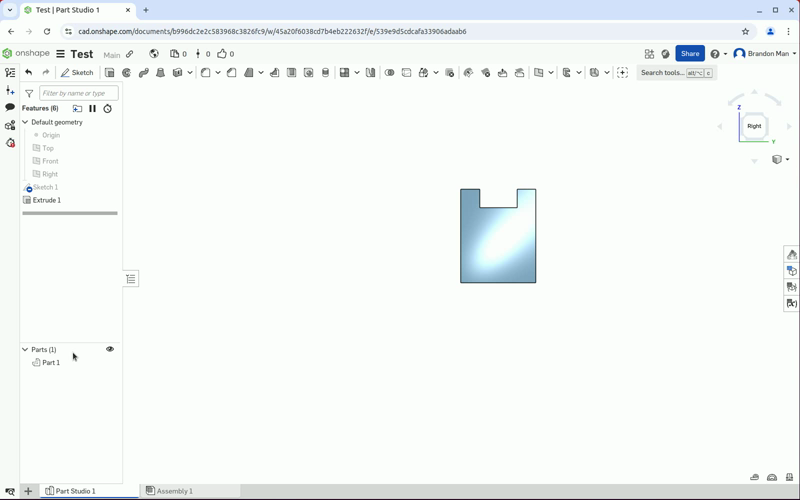
key(shift+p)
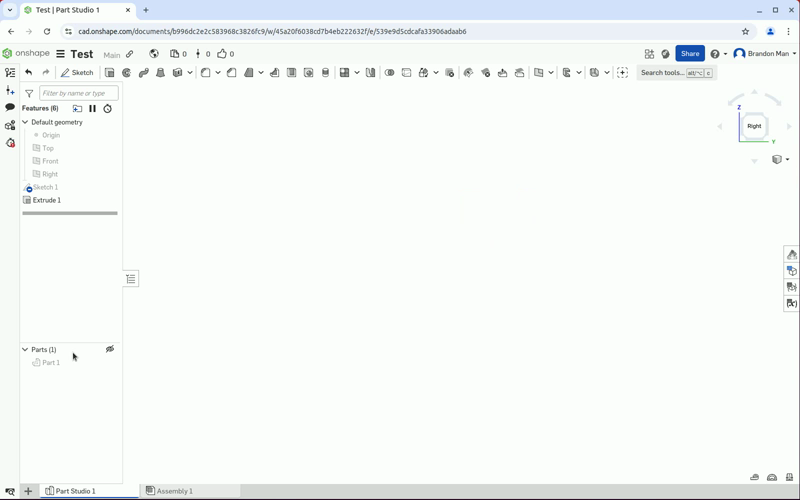
key(space)
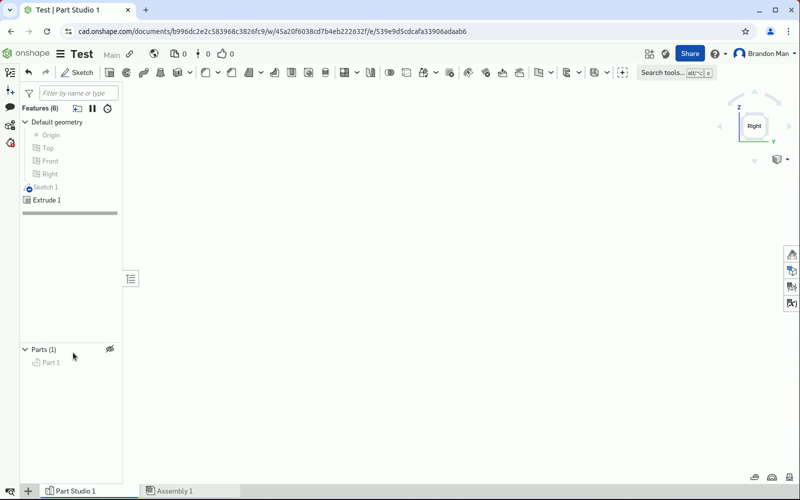
key_down(shift)
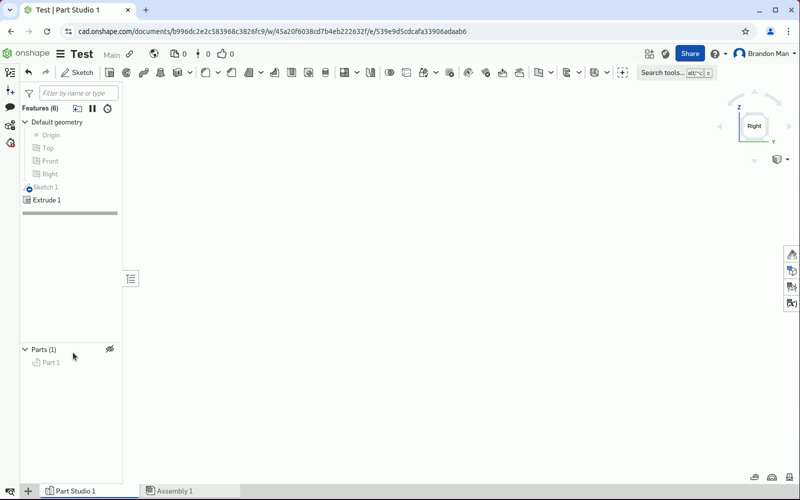
key(right)
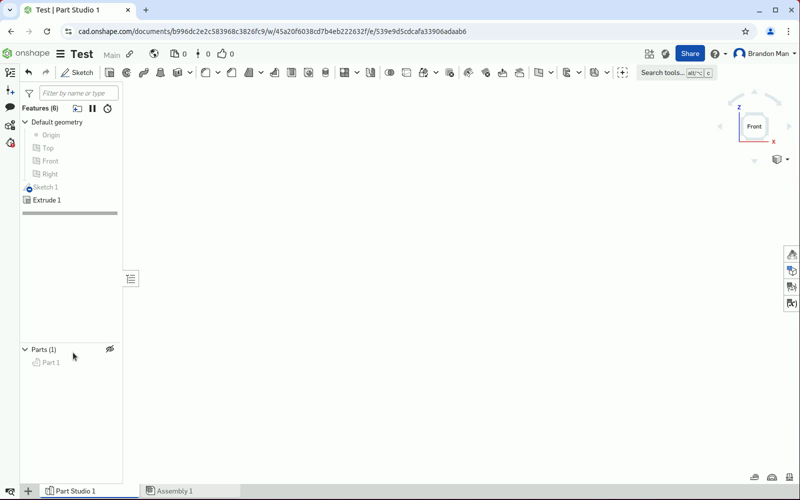
key_up(shift)
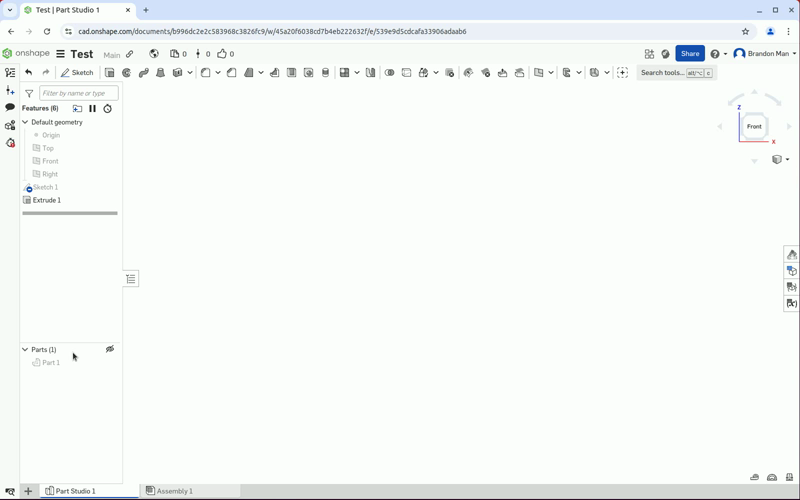
mouse_move(73, 352)
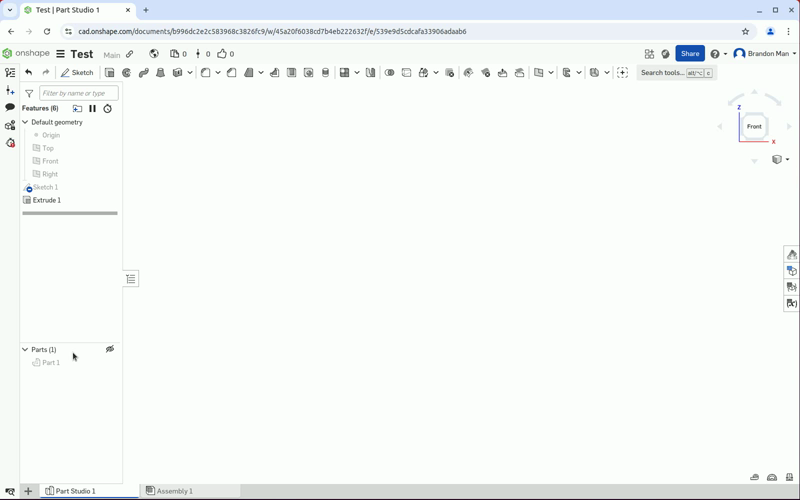
key(shift+y)
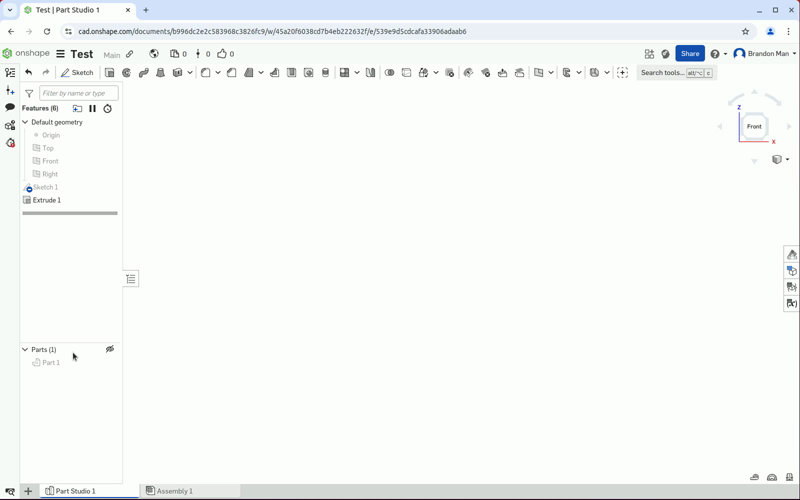
key(shift+s)
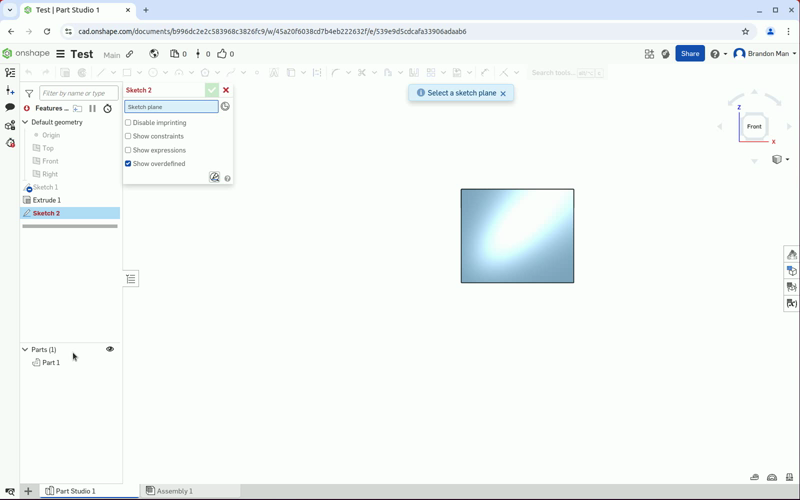
mouse_move(73, 163)
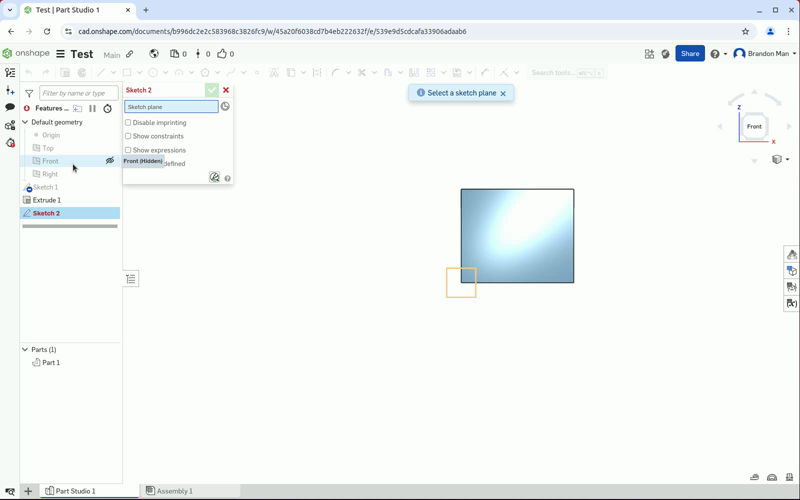
click(73, 163)
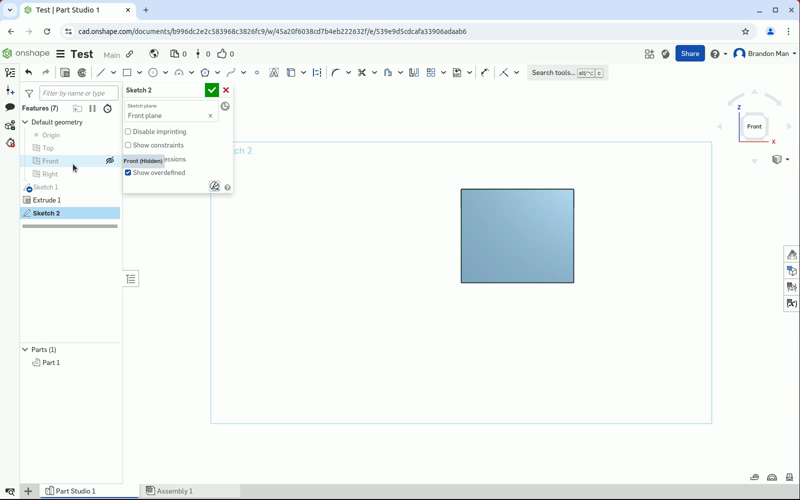
mouse_move(73, 352)
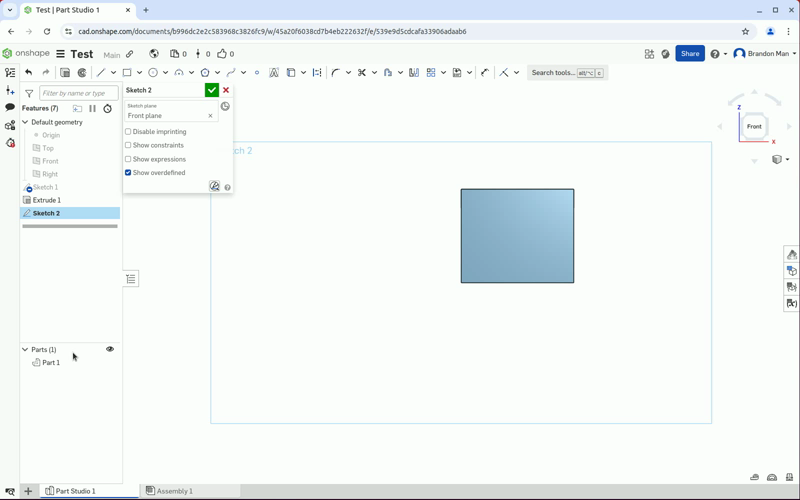
key(y)
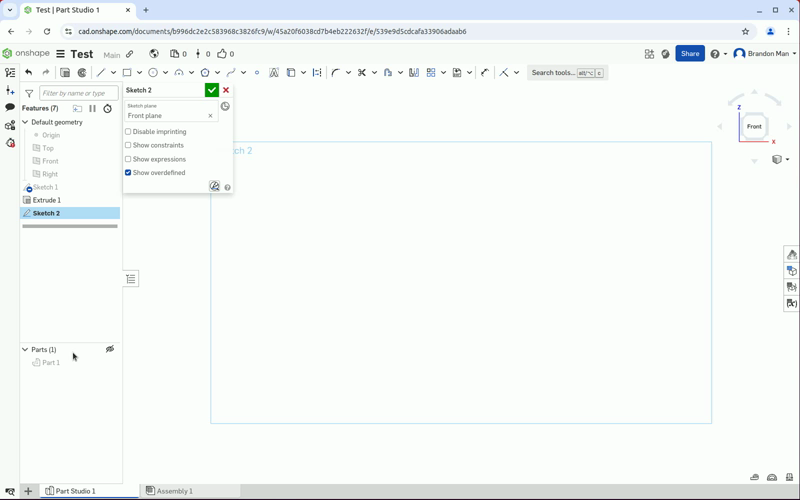
key(l)
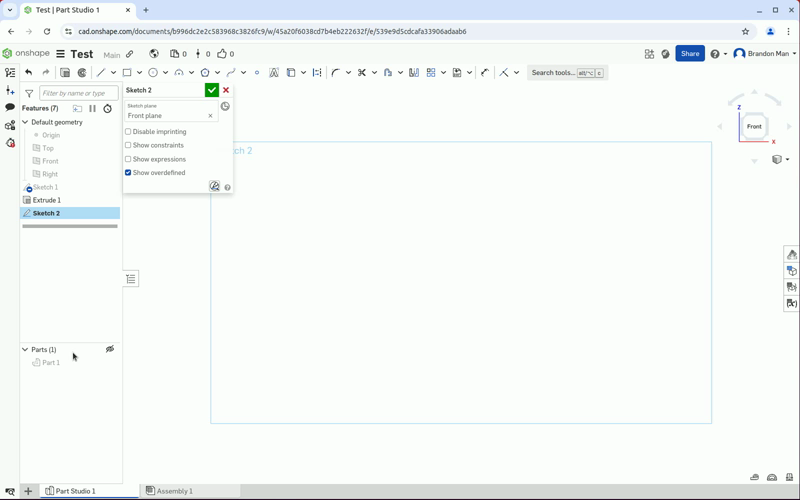
key_down(shift)
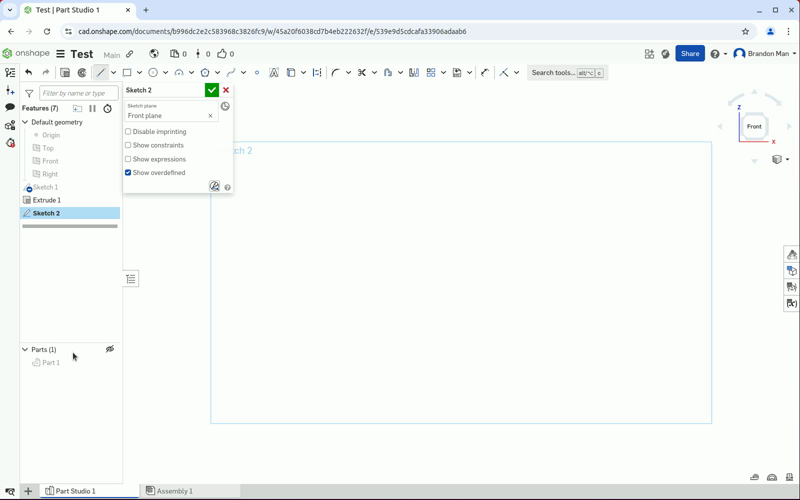
mouse_move(499, 282)
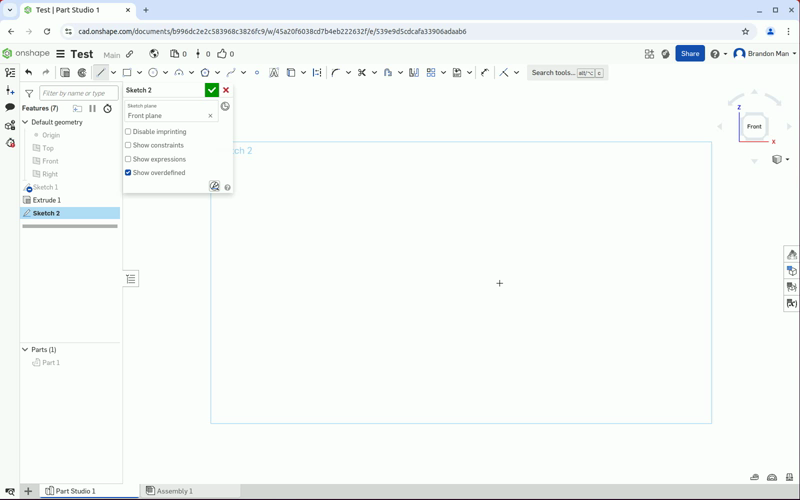
click(499, 282)
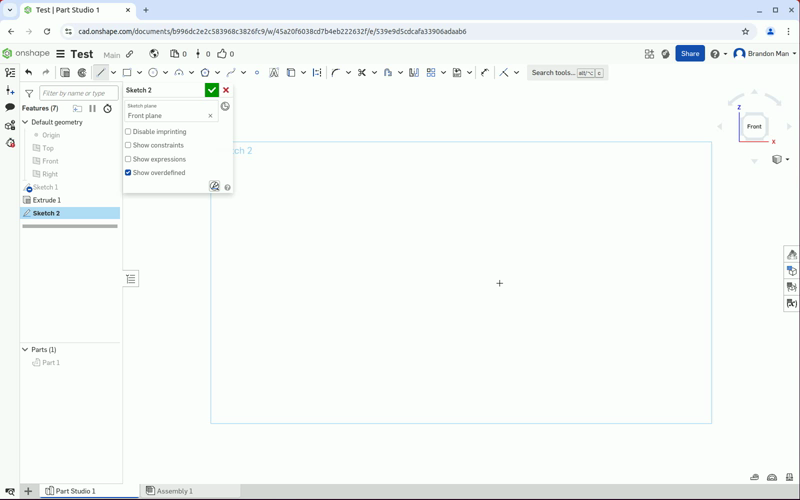
key_up(shift)
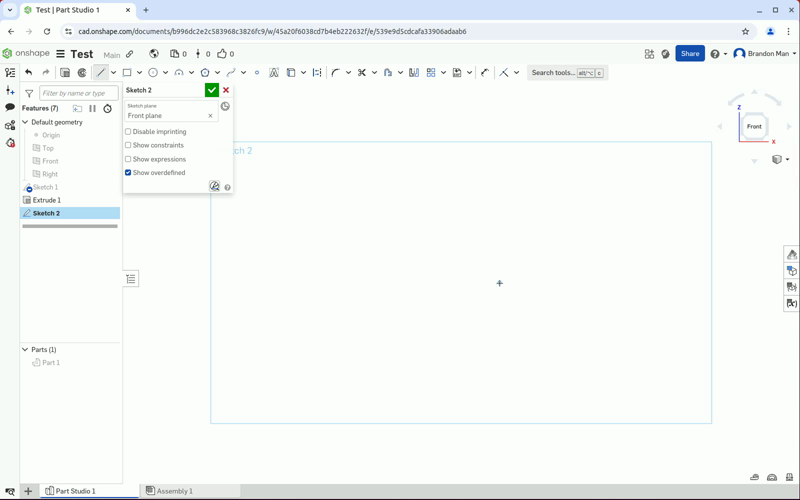
key_down(shift)
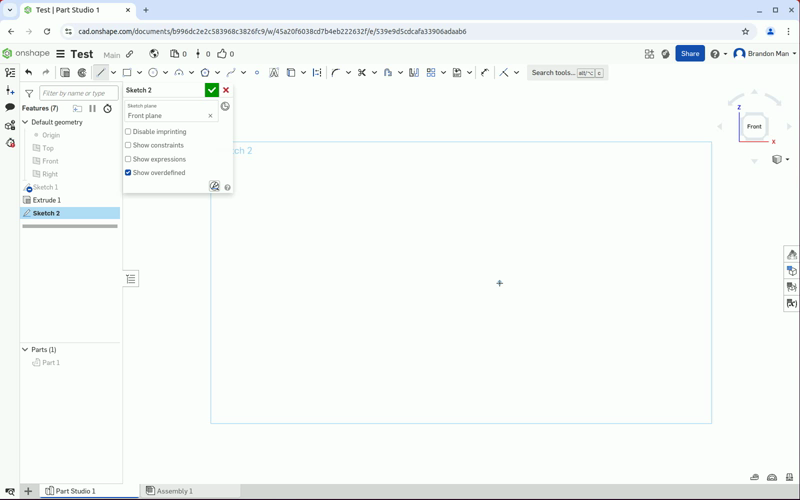
mouse_move(529, 282)
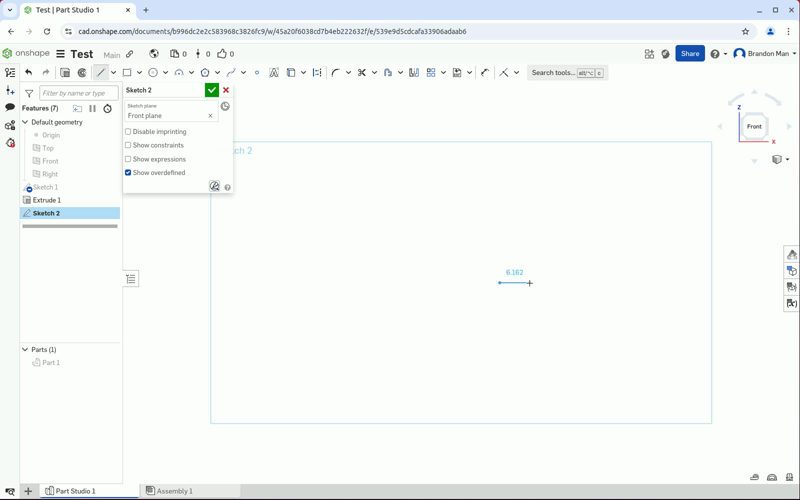
mouse_move(537, 282)
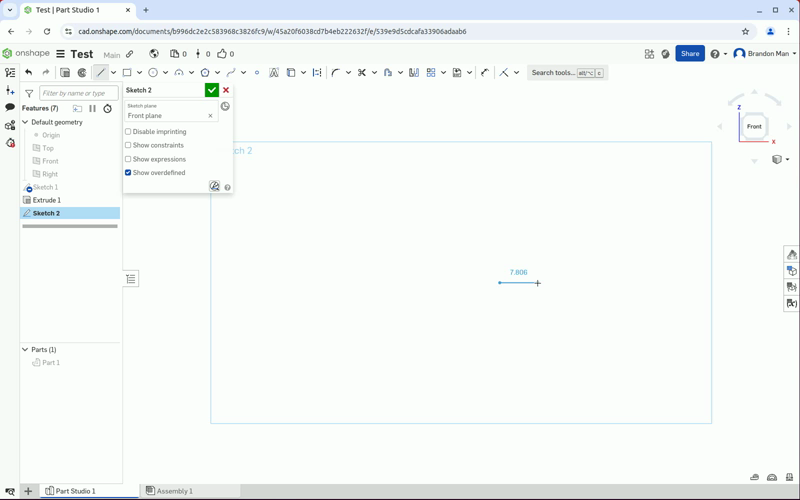
click(537, 282)
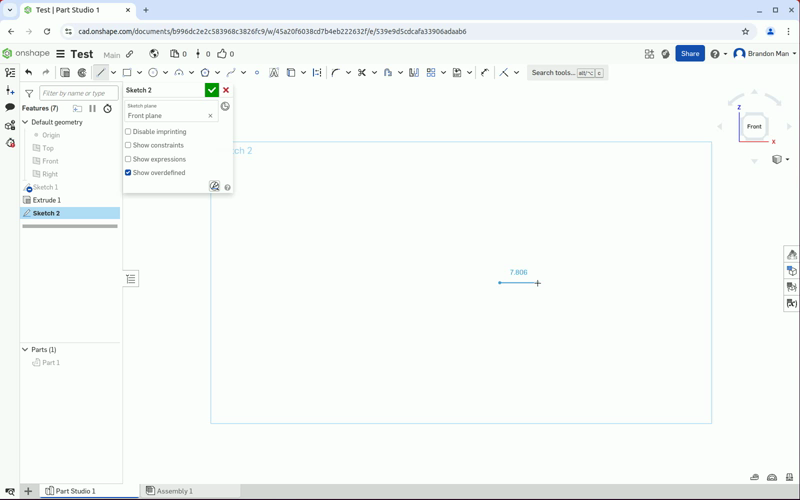
key_up(shift)
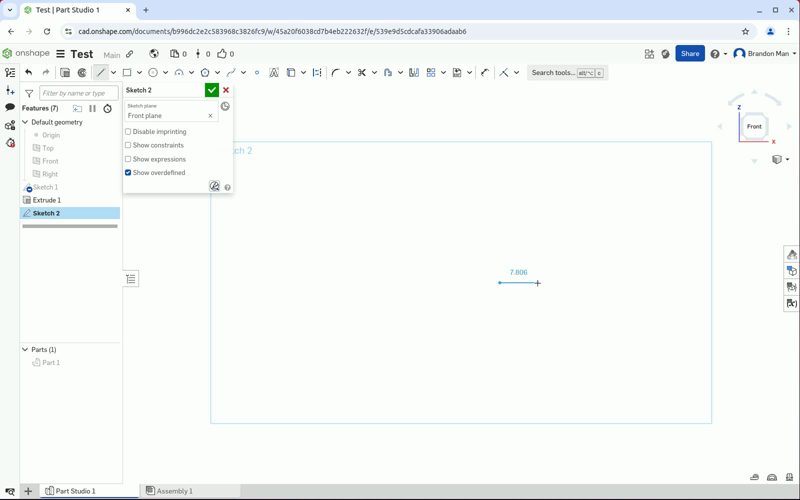
key_down(shift)
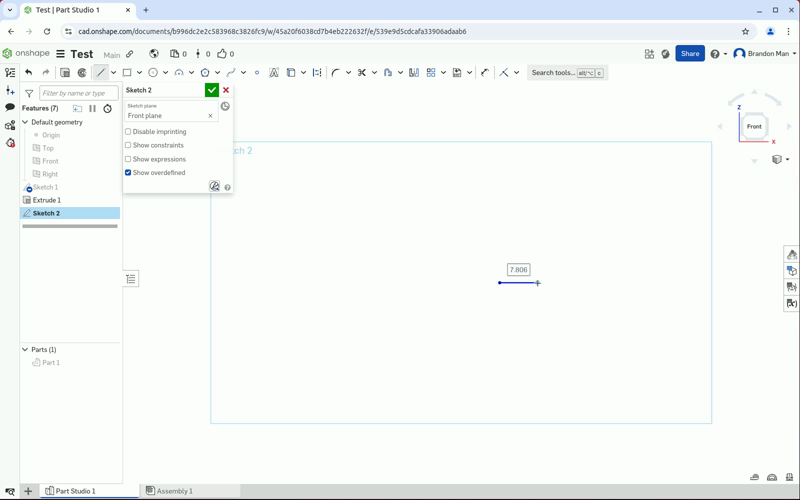
mouse_move(567, 282)
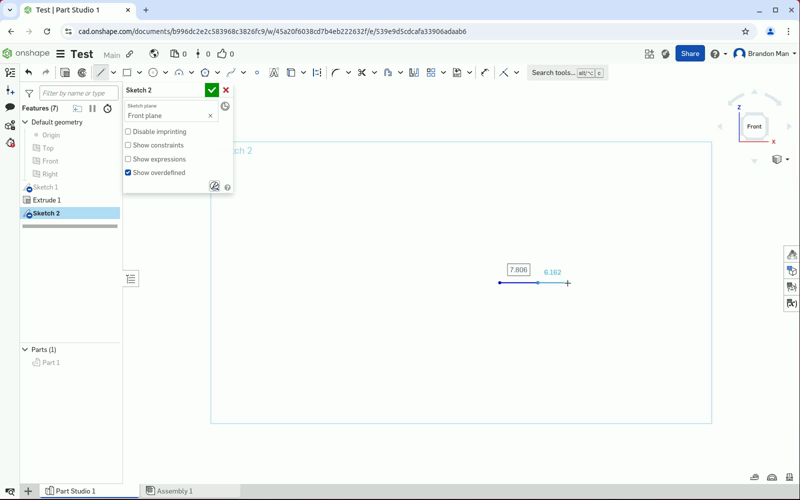
mouse_move(537, 263)
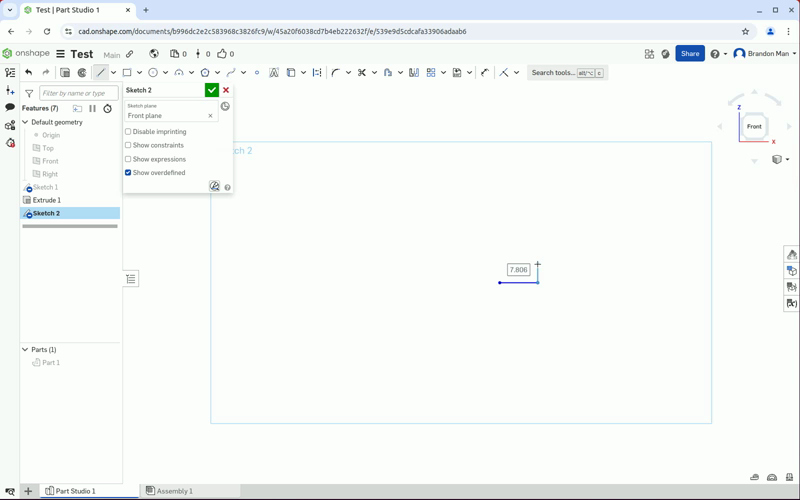
click(537, 263)
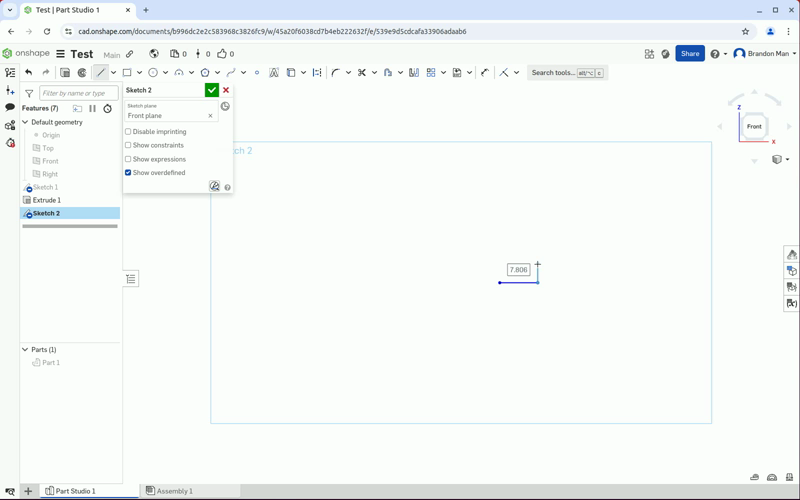
key_up(shift)
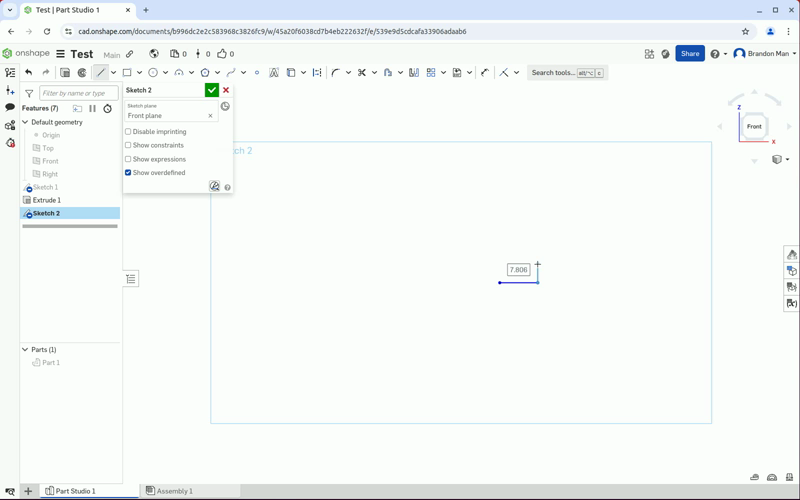
key_down(shift)
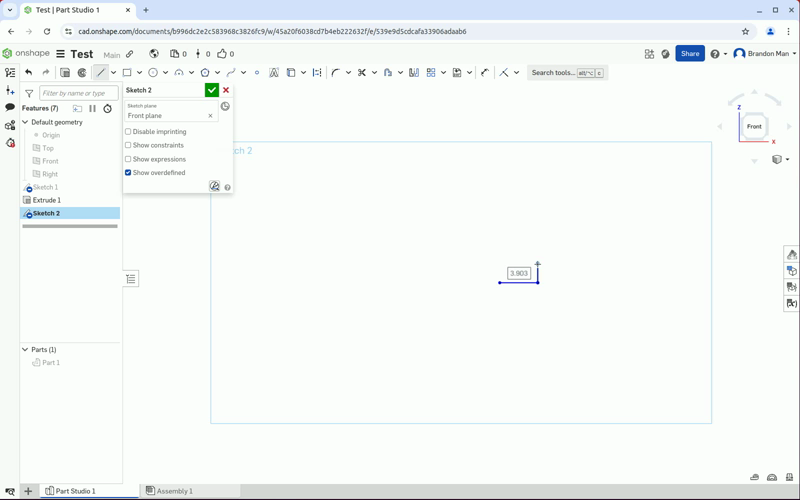
mouse_move(567, 263)
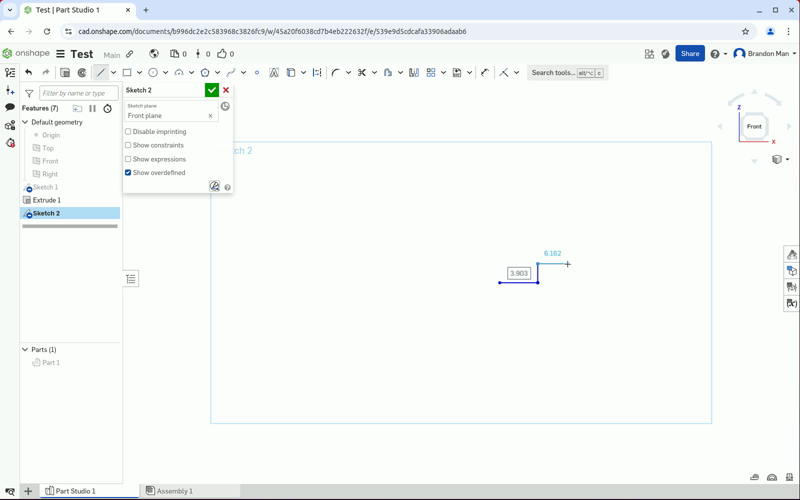
mouse_move(499, 263)
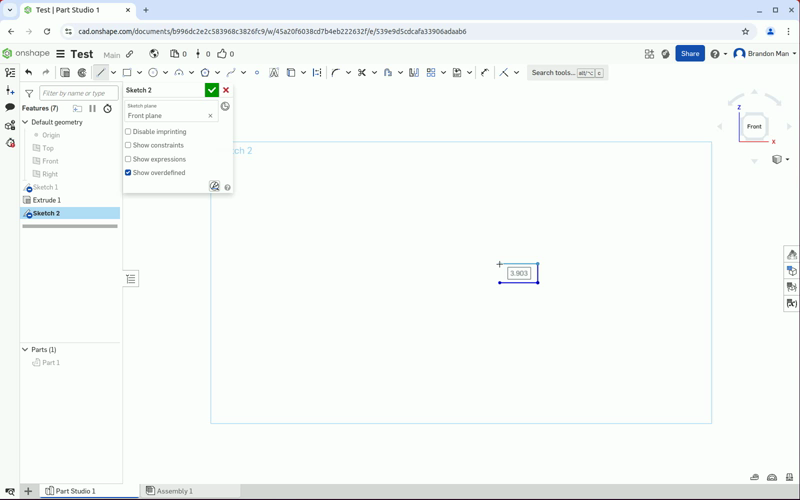
click(499, 263)
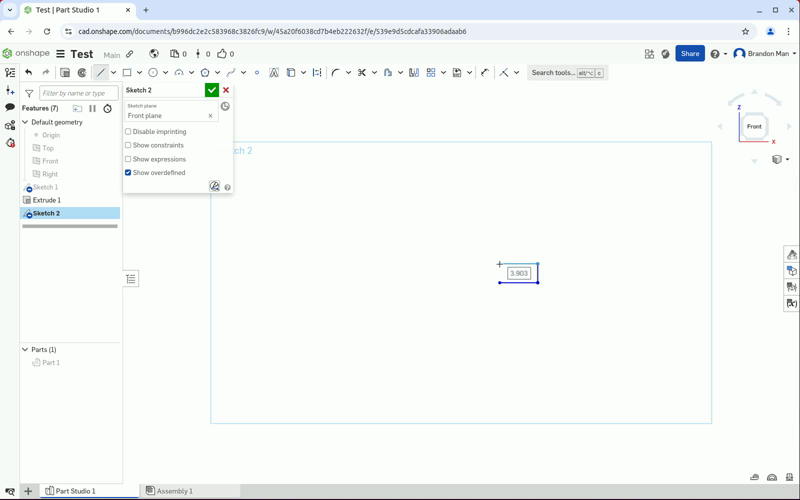
key_up(shift)
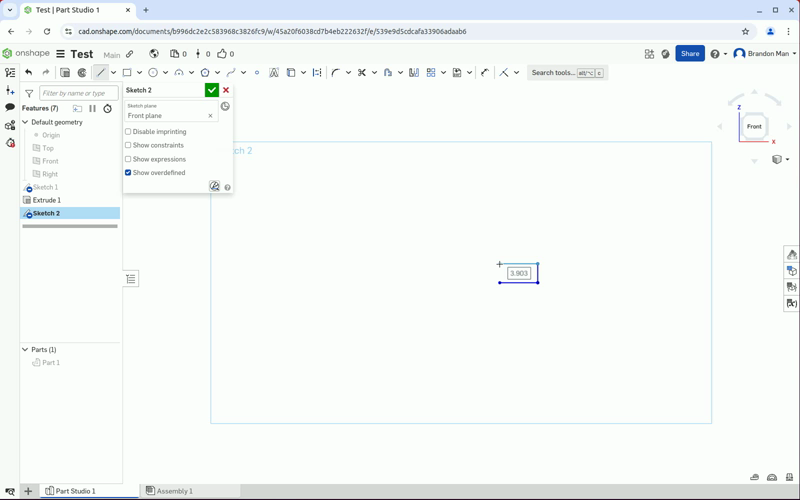
mouse_move(529, 263)
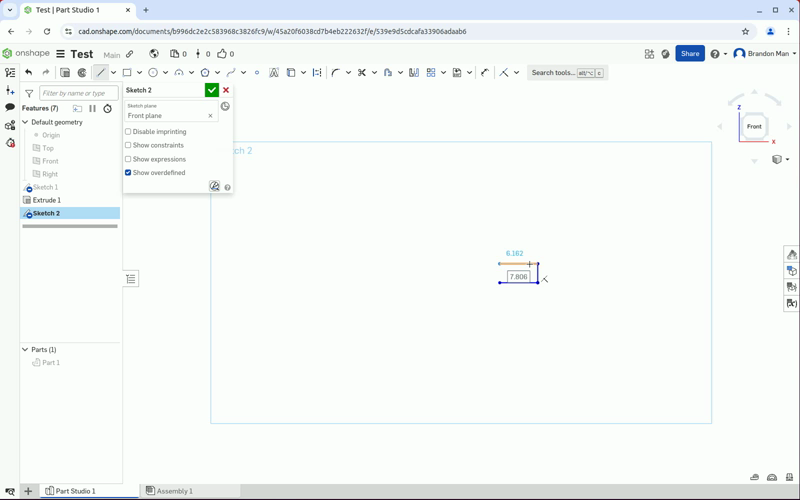
key_down(shift)
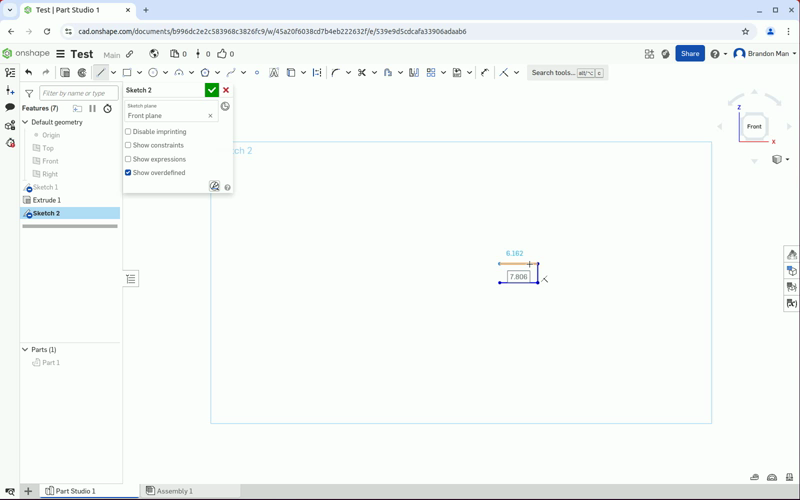
mouse_move(499, 282)
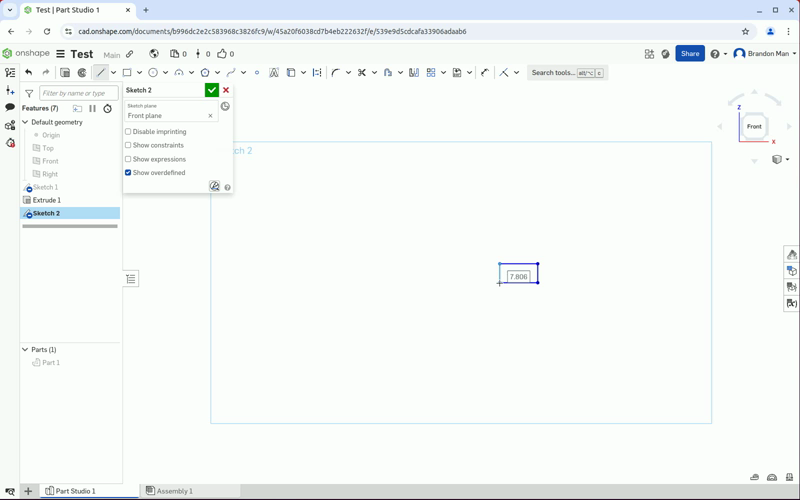
key_up(shift)
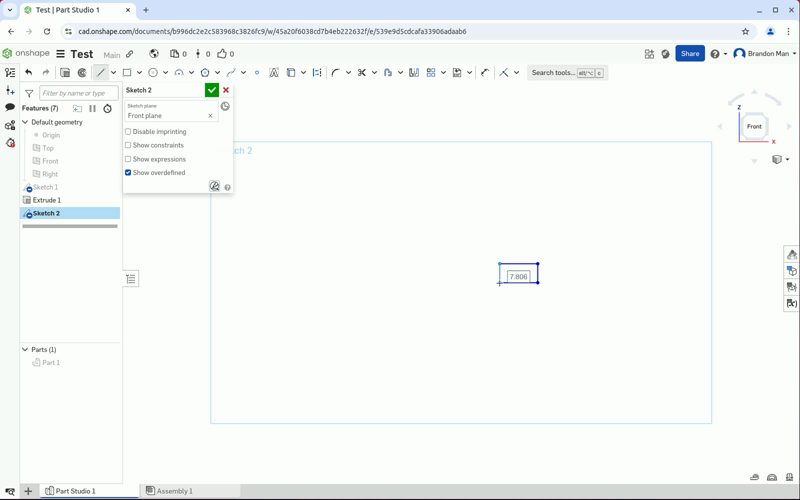
click(499, 282)
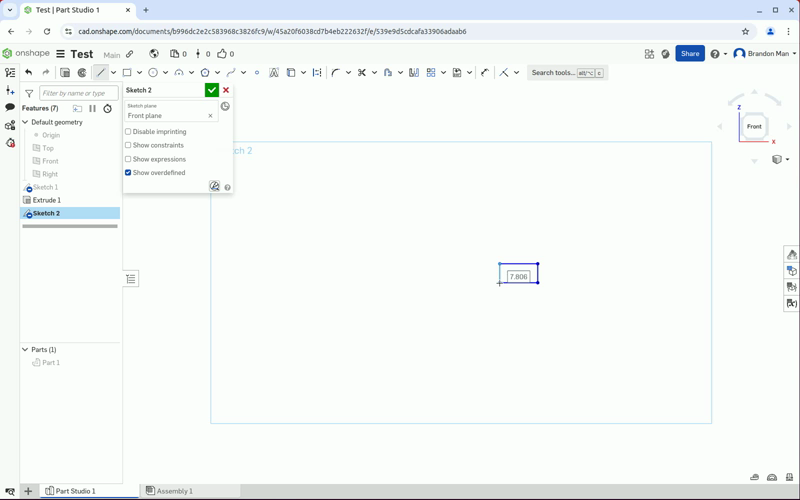
key(esc)
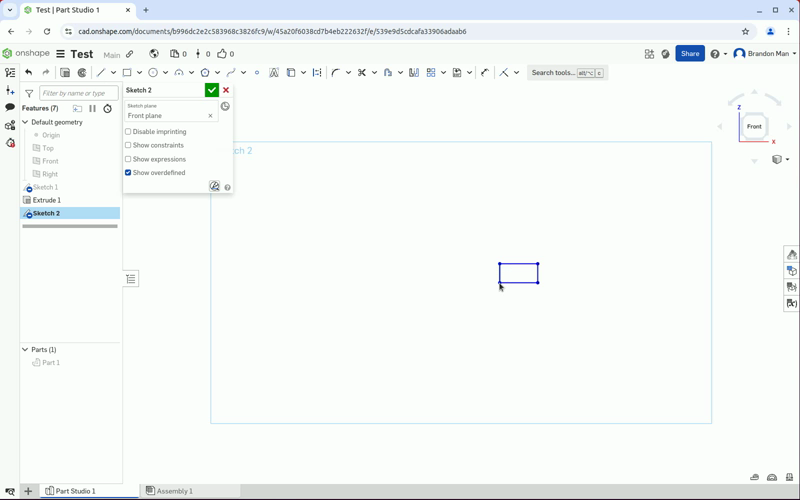
mouse_move(501, 272)
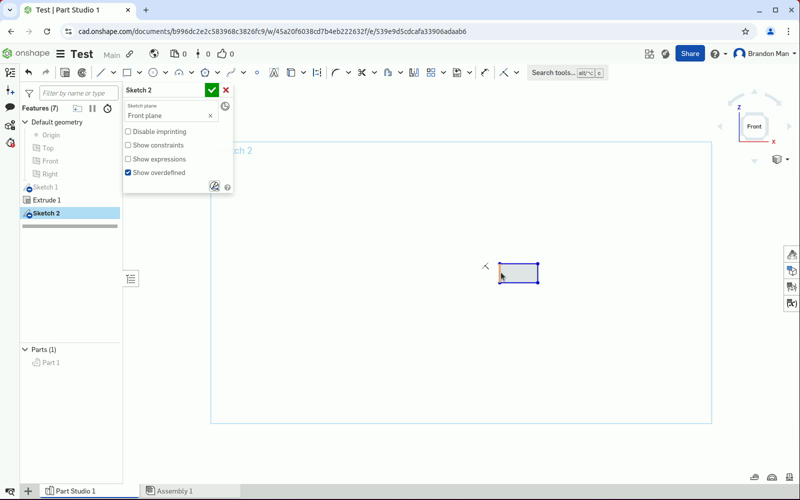
scroll(6)
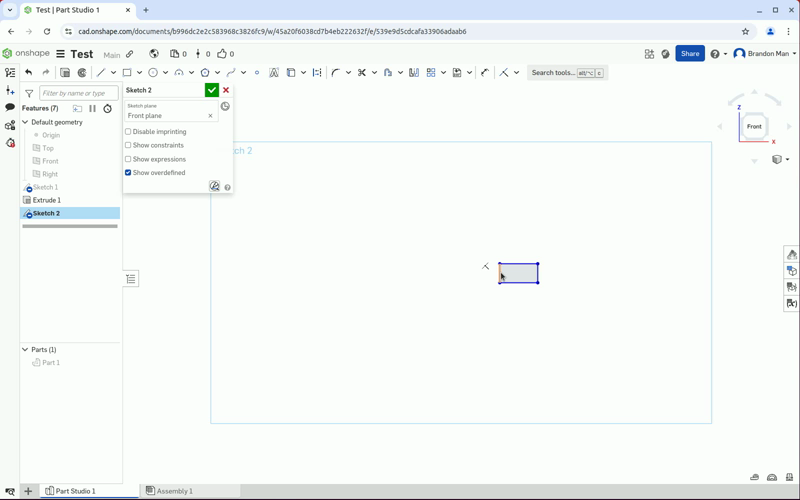
scroll(6)
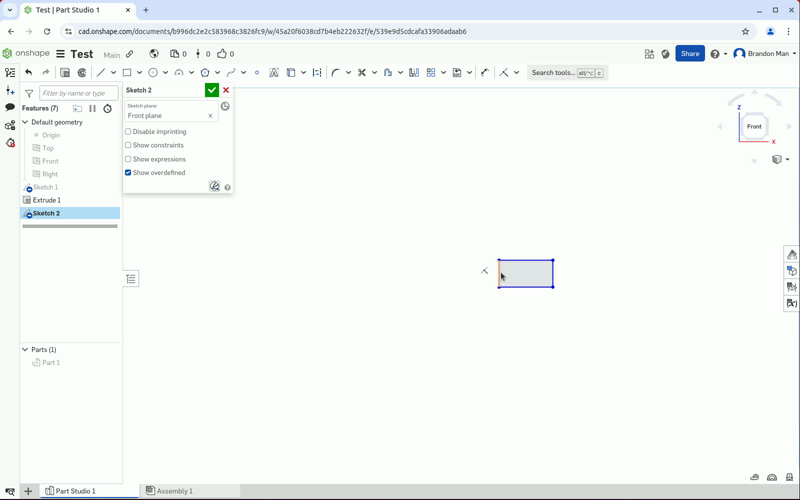
scroll(6)
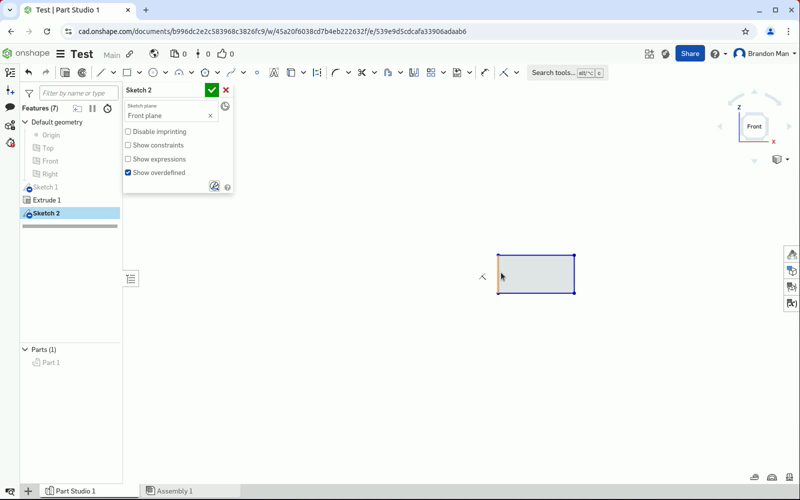
scroll(6)
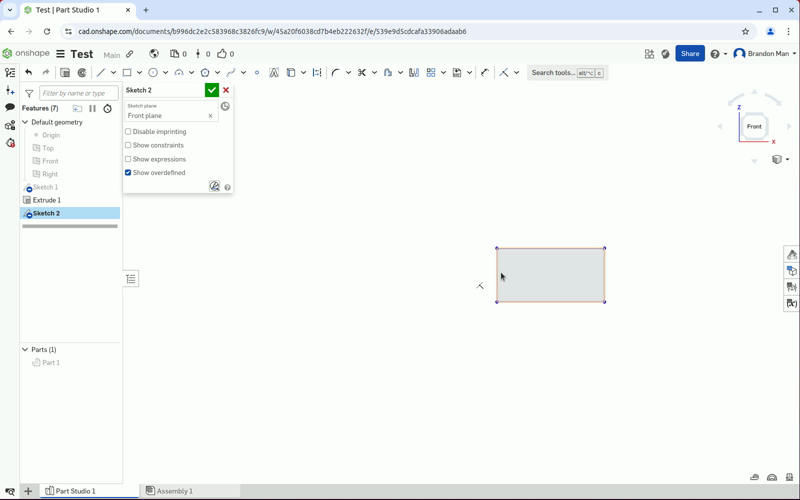
scroll(6)
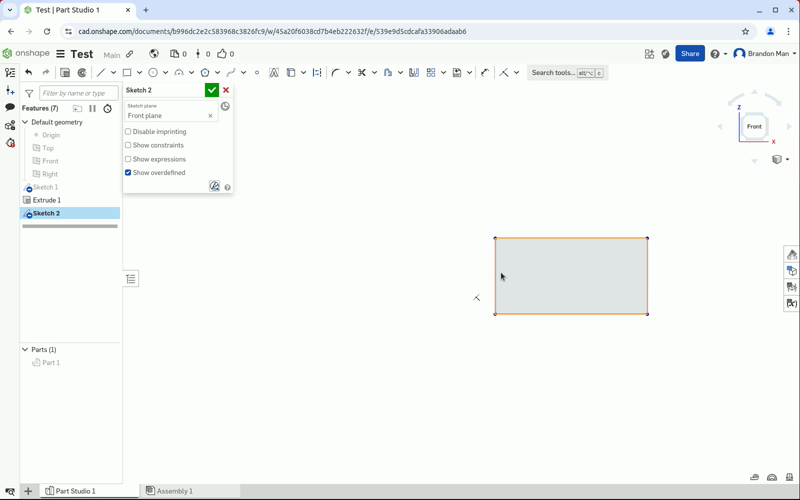
scroll(6)
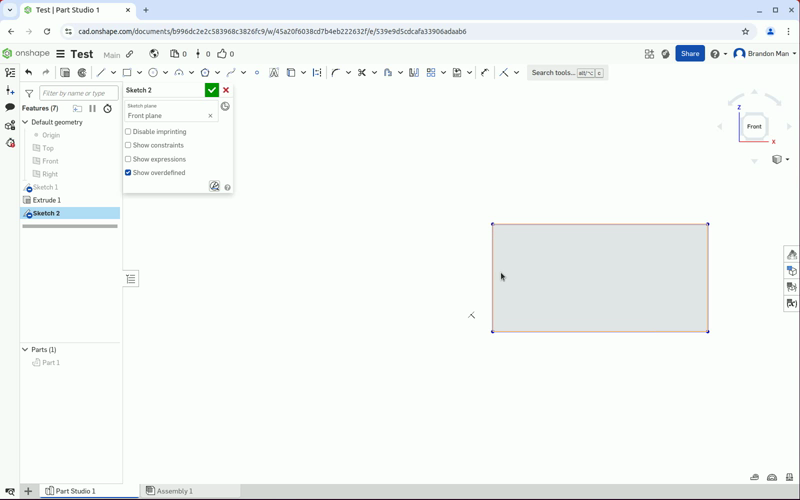
scroll(6)
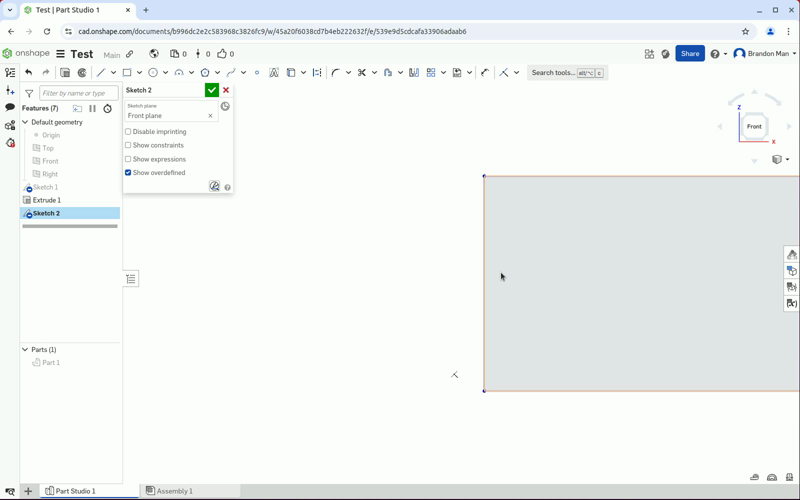
click(501, 272)
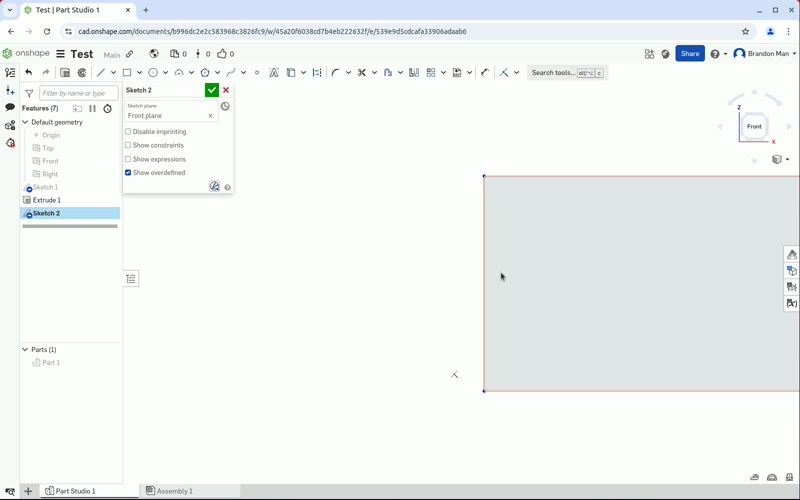
scroll(-6)
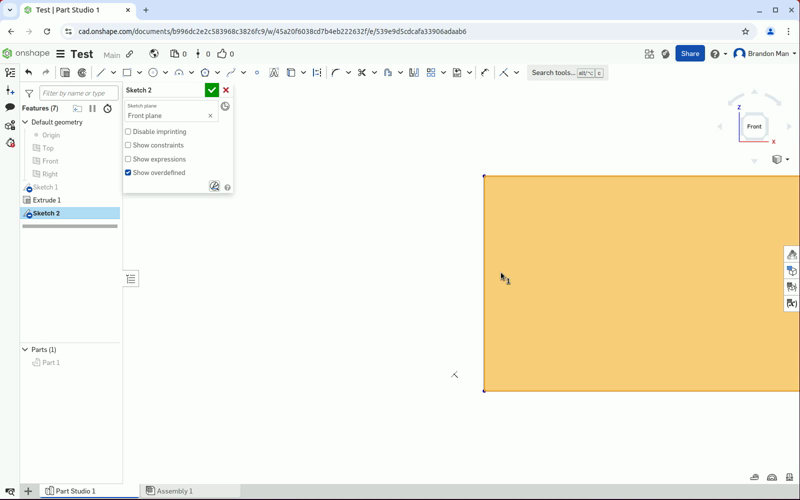
scroll(-6)
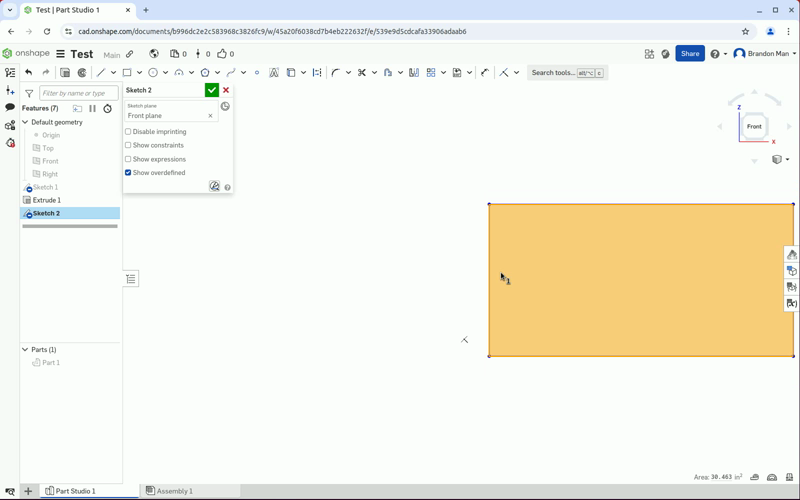
scroll(-6)
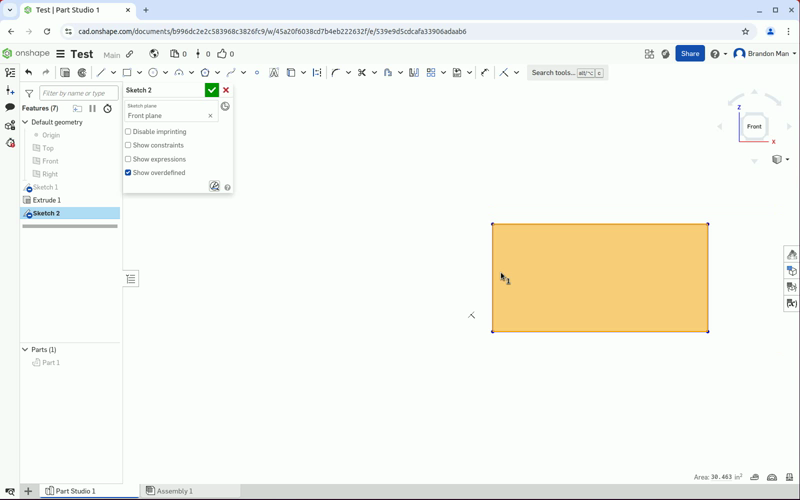
scroll(-6)
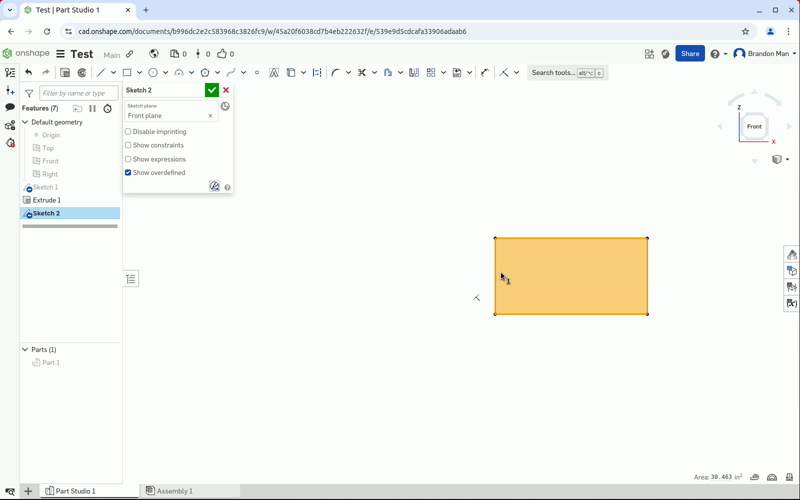
scroll(-6)
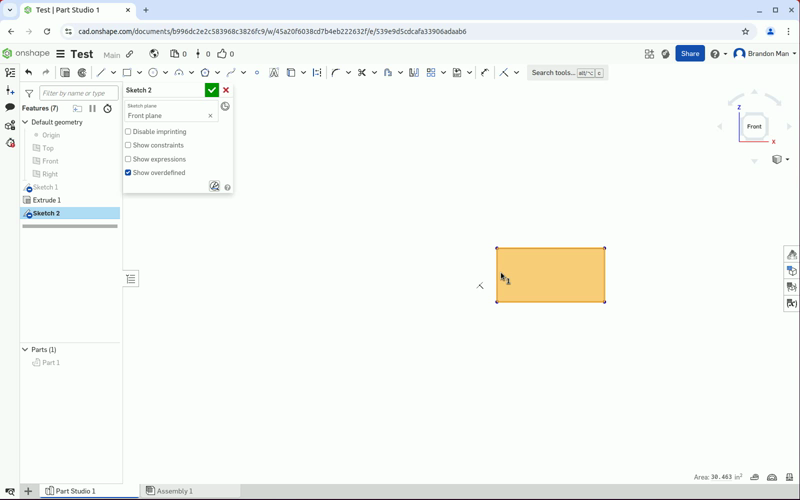
scroll(-6)
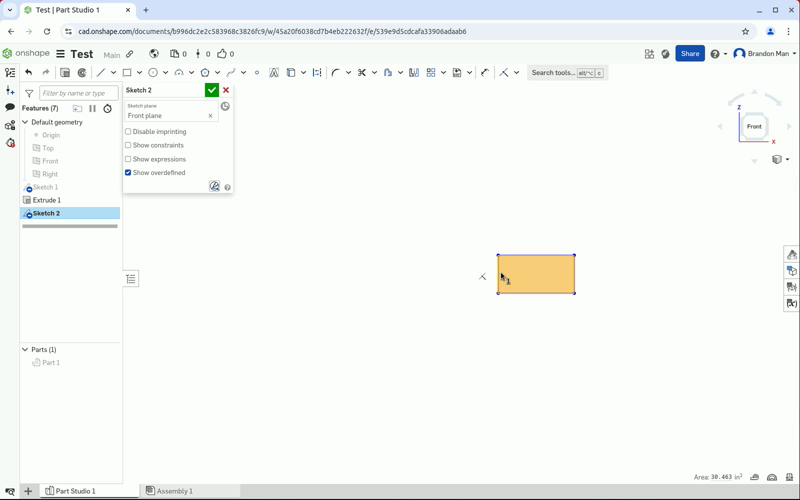
scroll(-6)
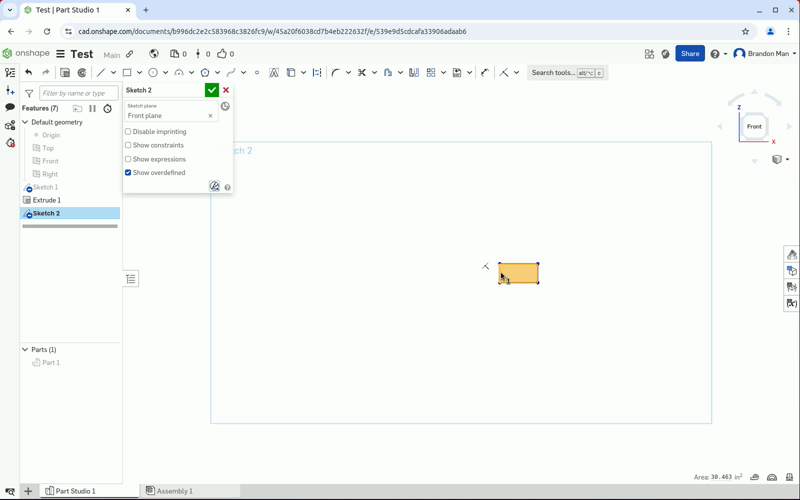
mouse_move(73, 352)
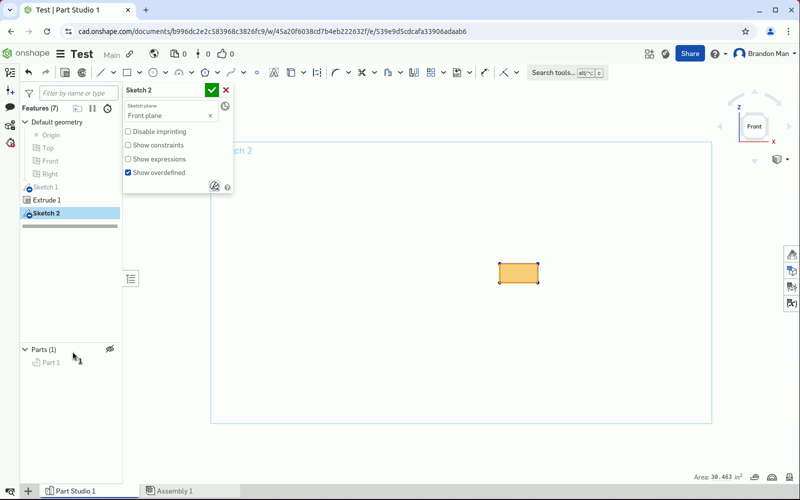
key(shift+y)
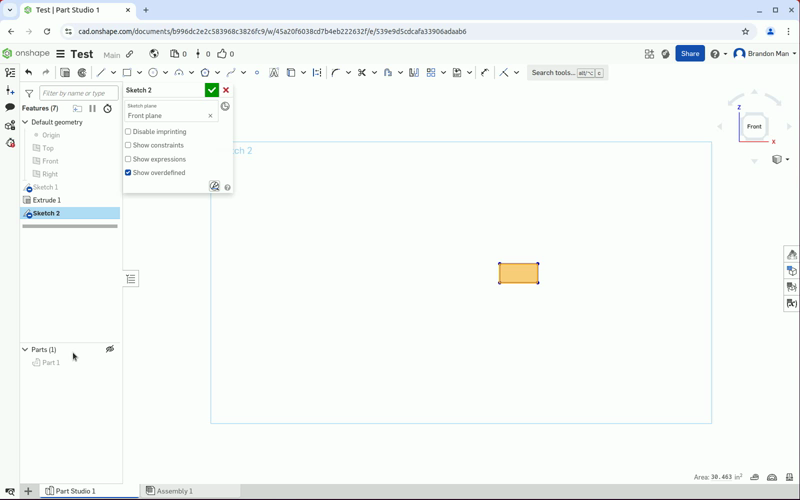
key(shift+e)
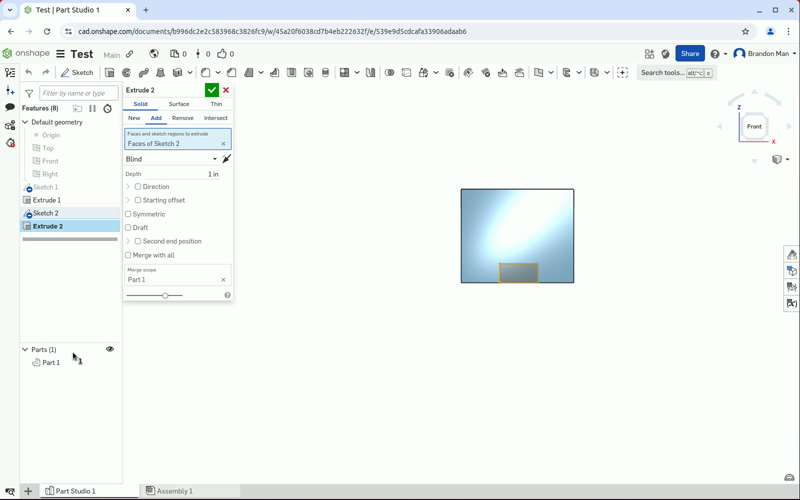
mouse_move(143, 106)
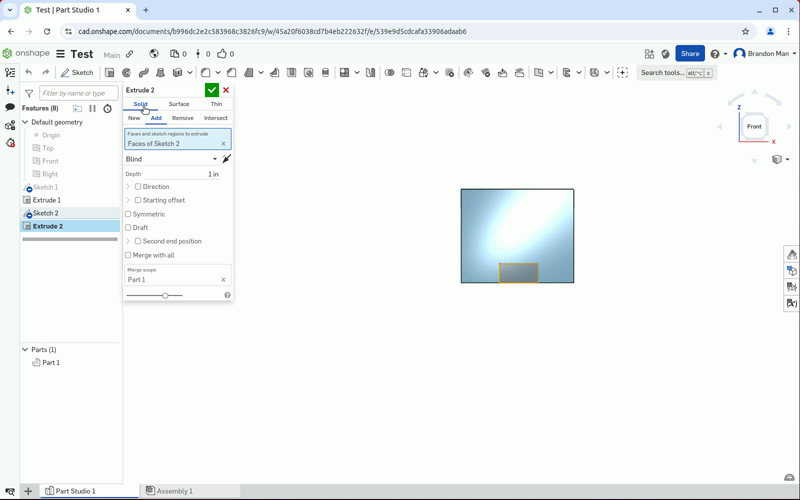
click(143, 106)
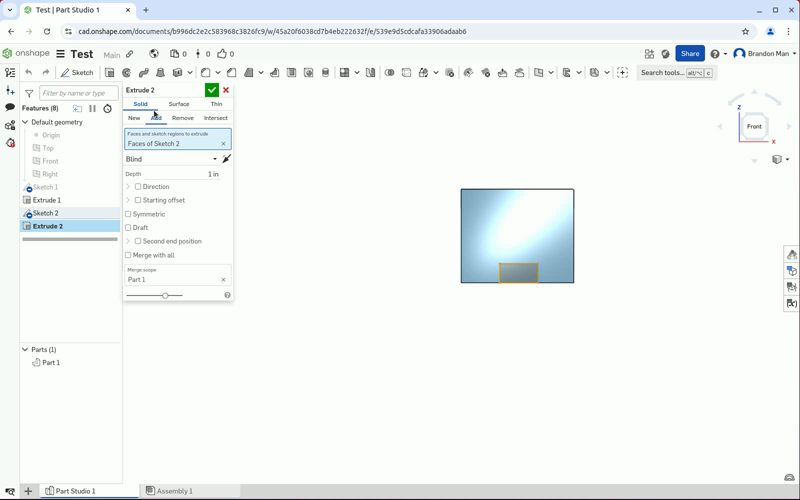
mouse_move(186, 120)
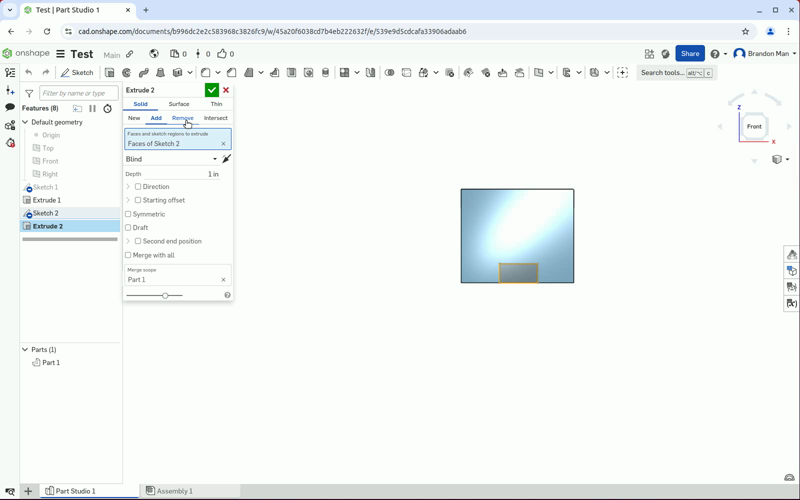
click(186, 120)
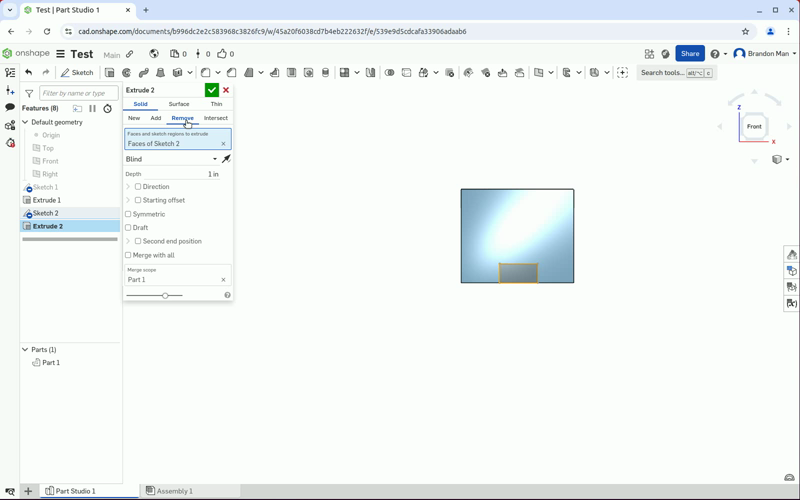
key(tab, 4)
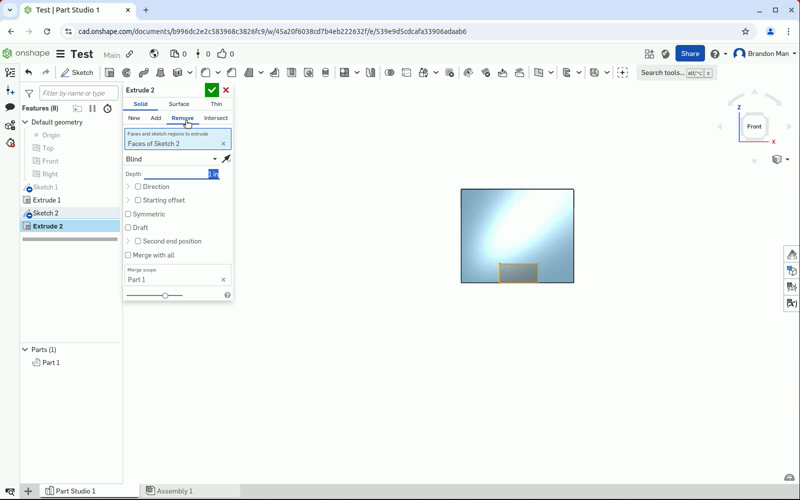
text(15.405)
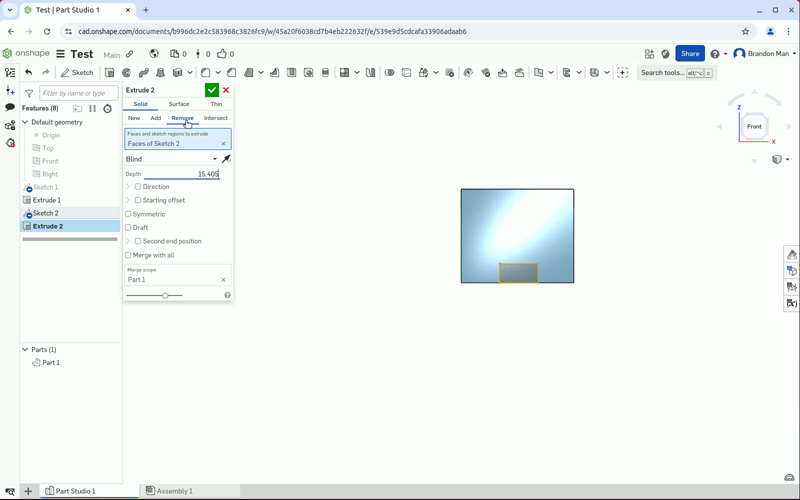
key(tab, 6)
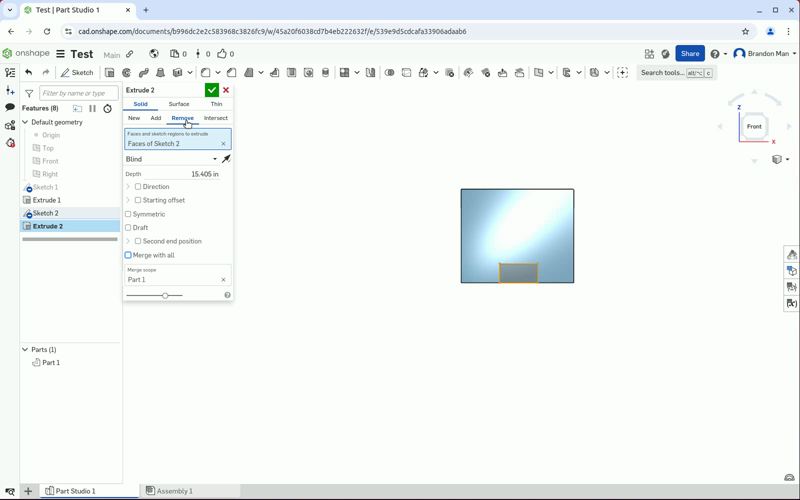
key(space)
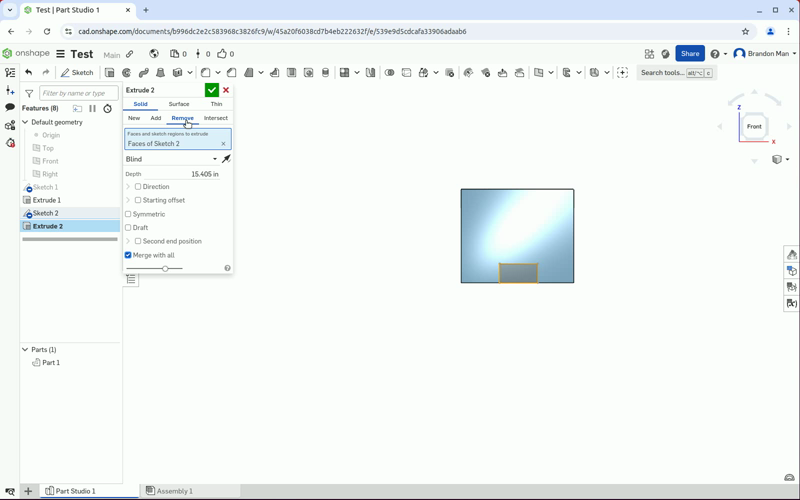
key(enter)
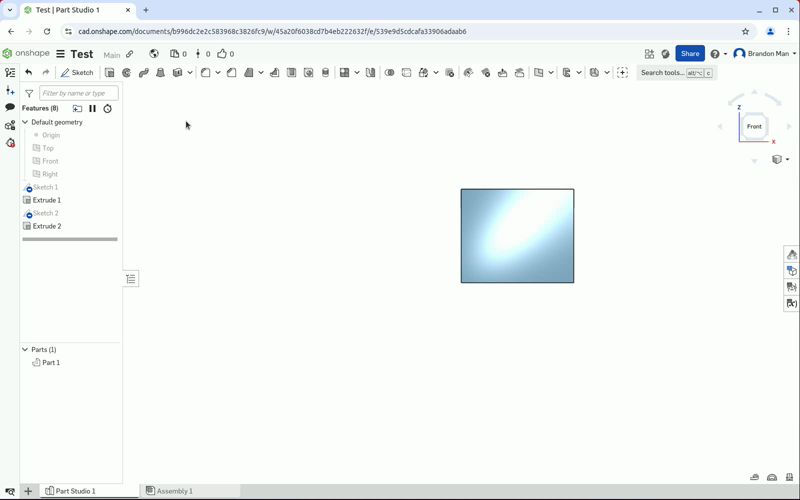
key(shift+h)
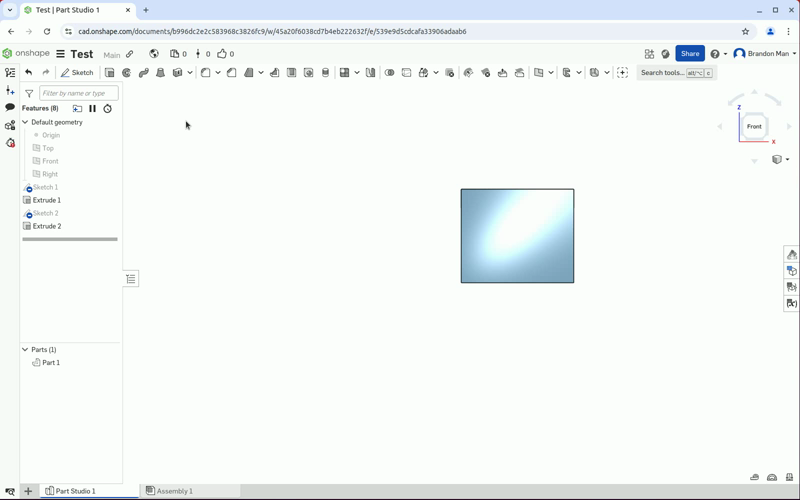
key(shift+h)
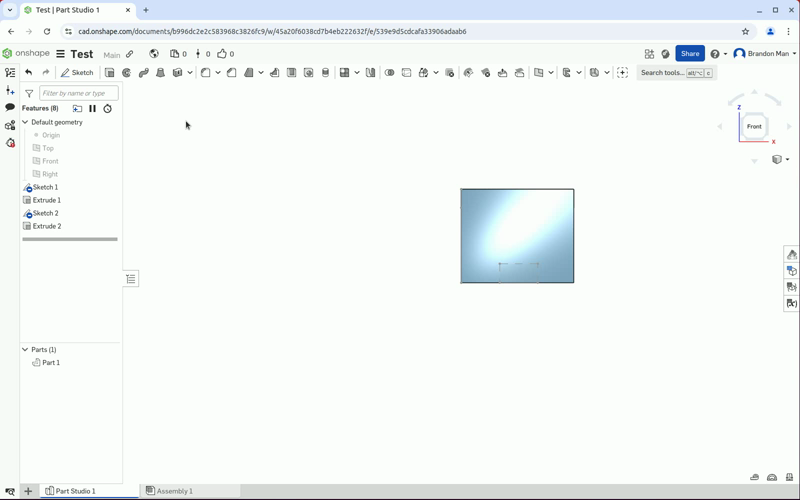
key(shift+7)
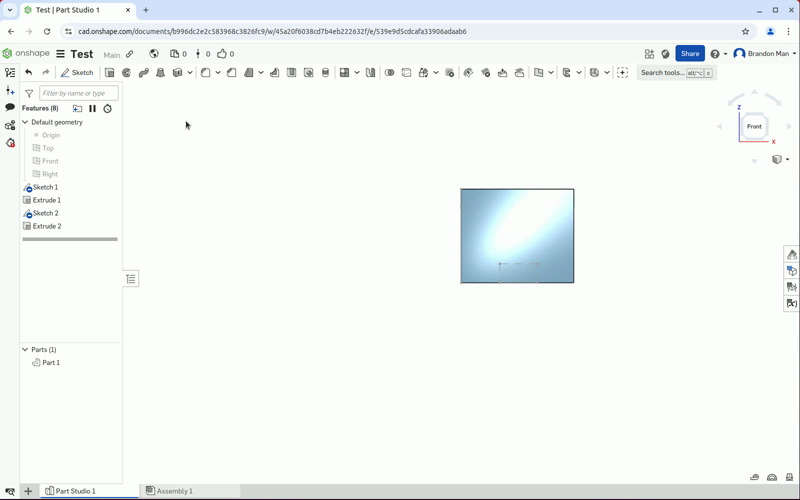
key(left, 2)
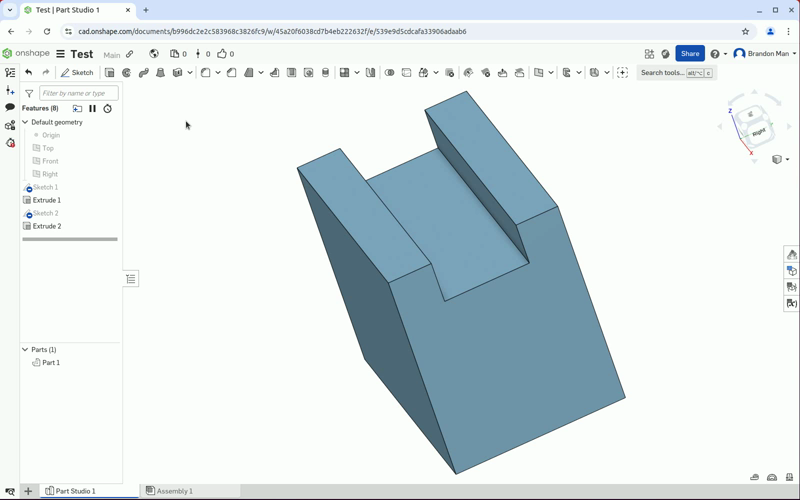
key(down, 2)
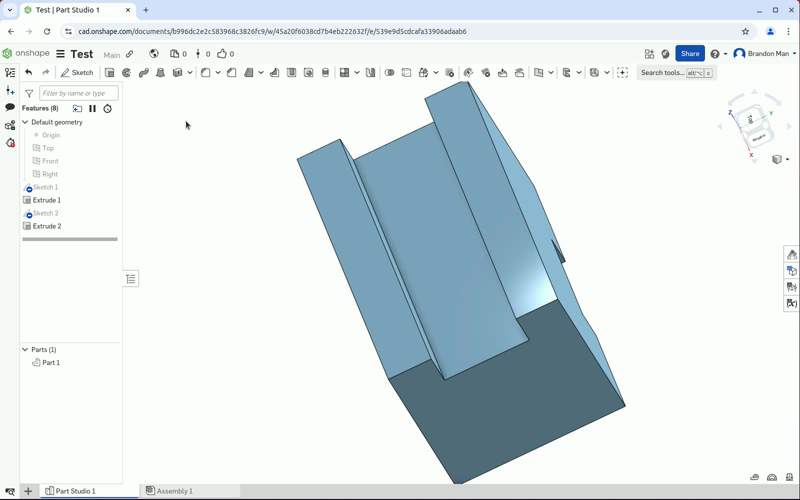
key(up, 2)
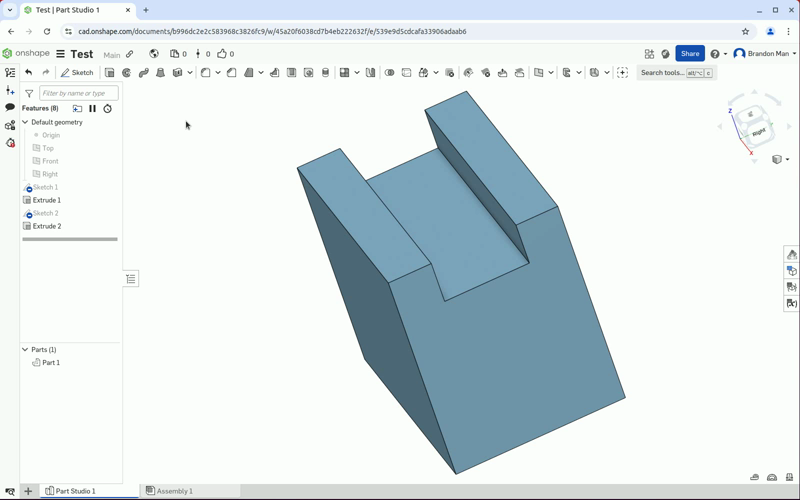
key(right, 2)
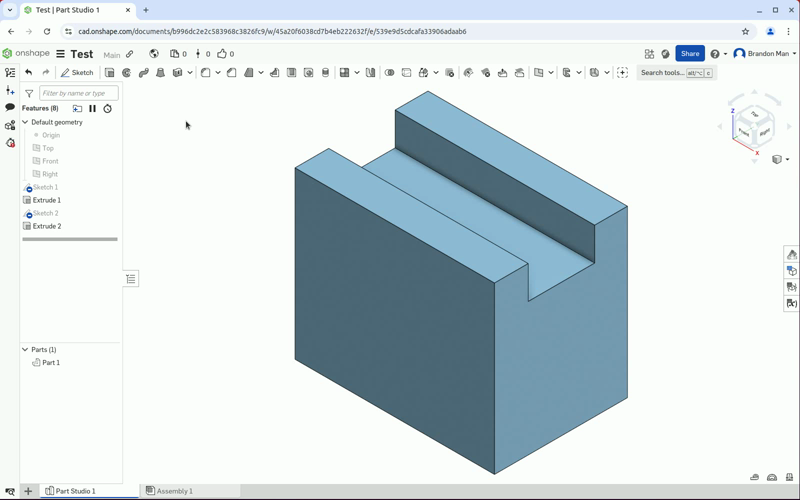
mouse_move(73, 189)
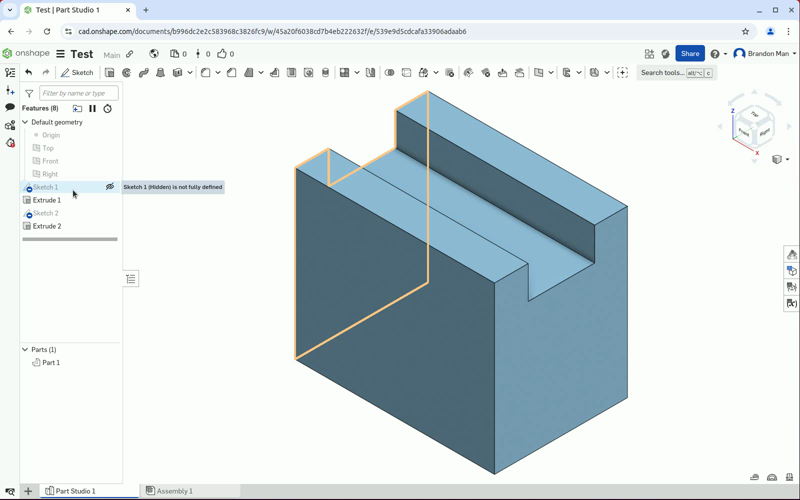
click(73, 189)